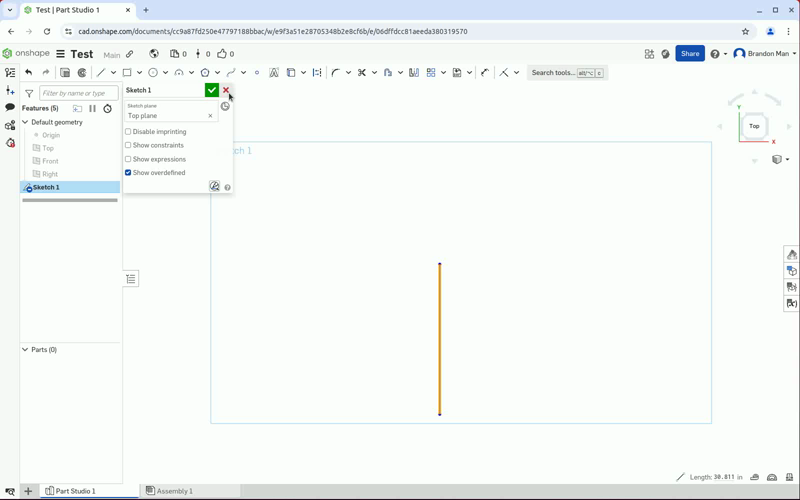
key(shift+h)
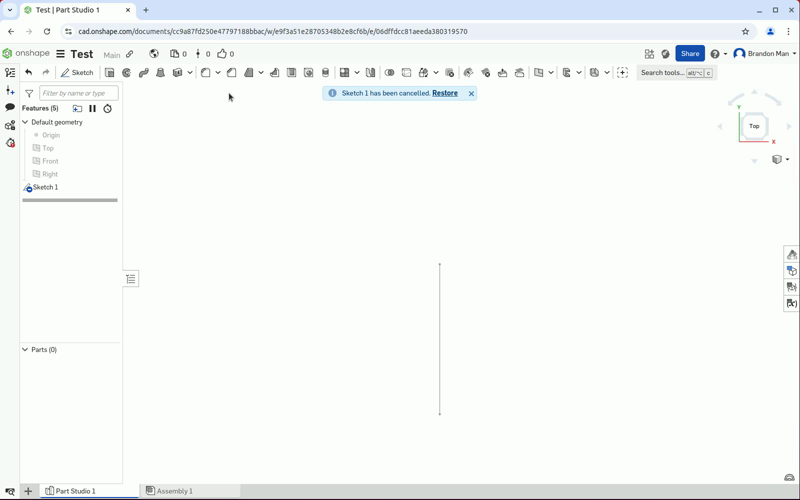
mouse_move(73, 352)
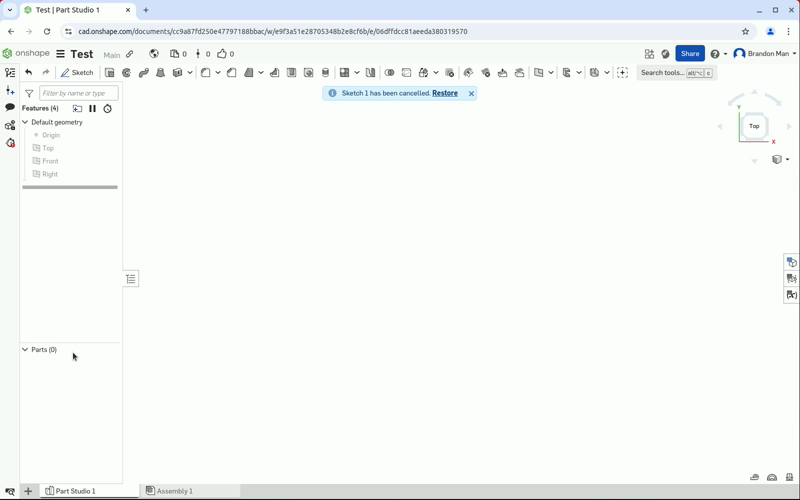
key(y)
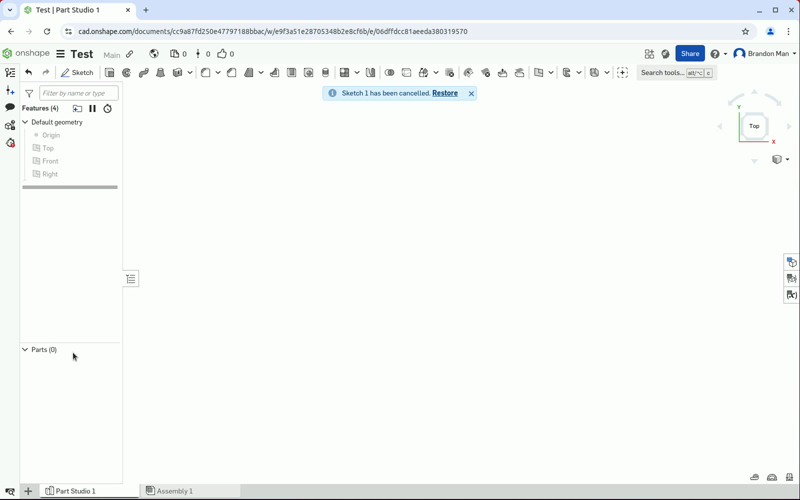
key(shift+p)
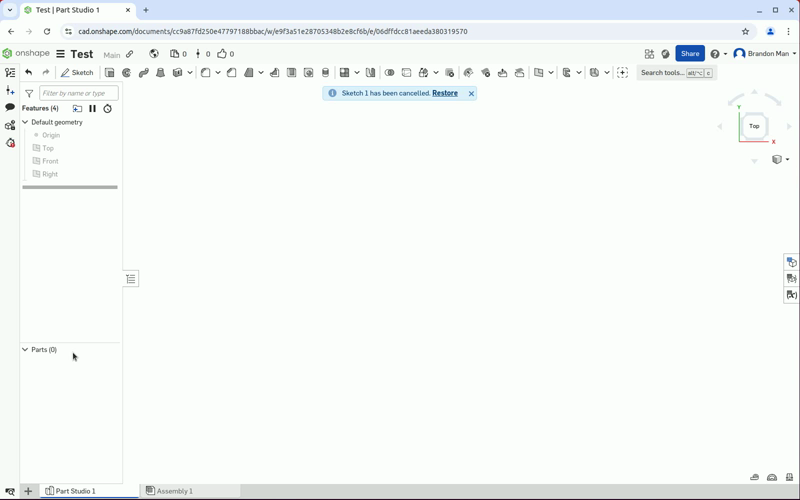
key(space)
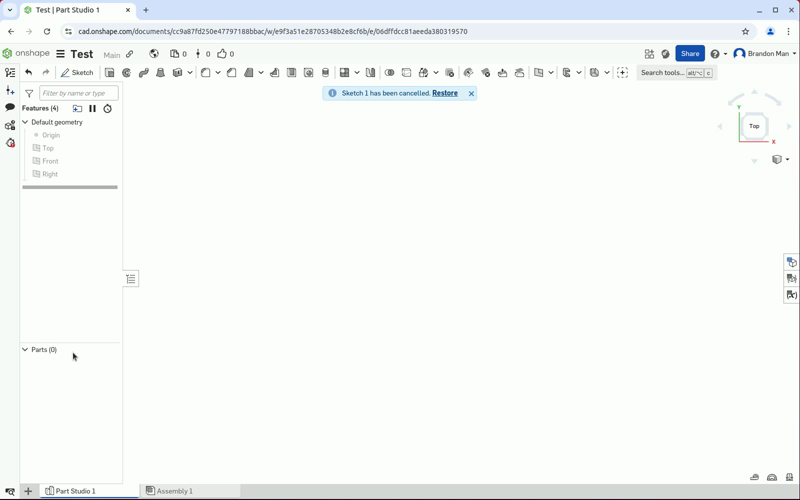
key_down(shift)
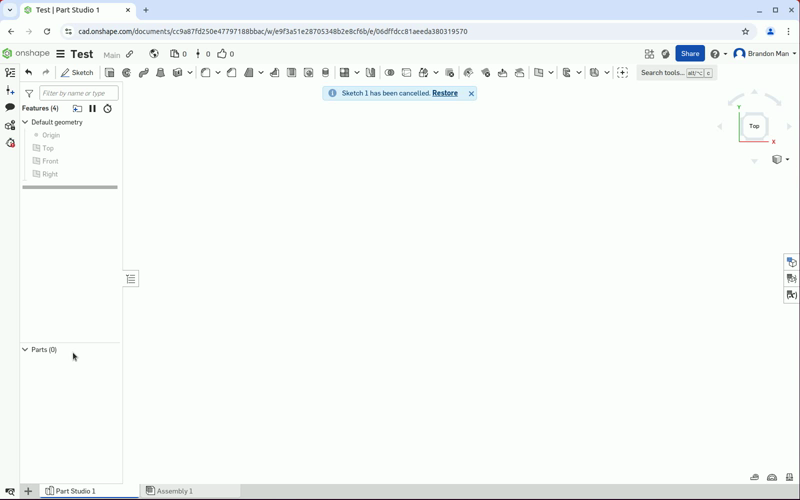
key(up)
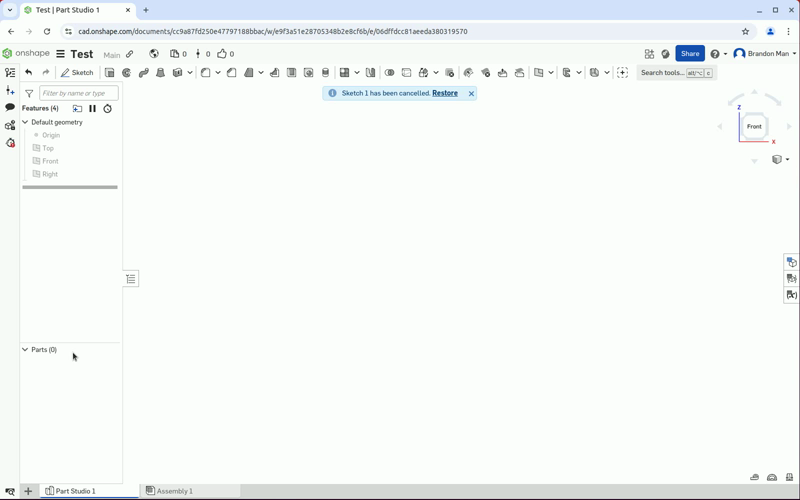
key_up(shift)
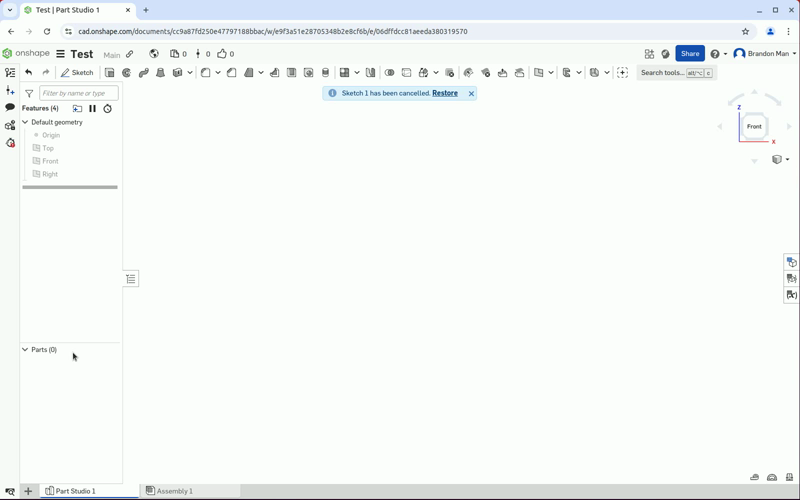
mouse_move(73, 352)
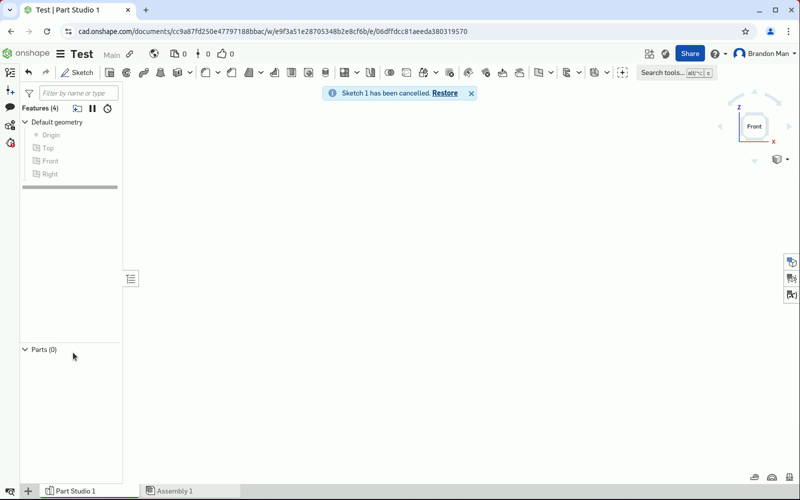
key(shift+y)
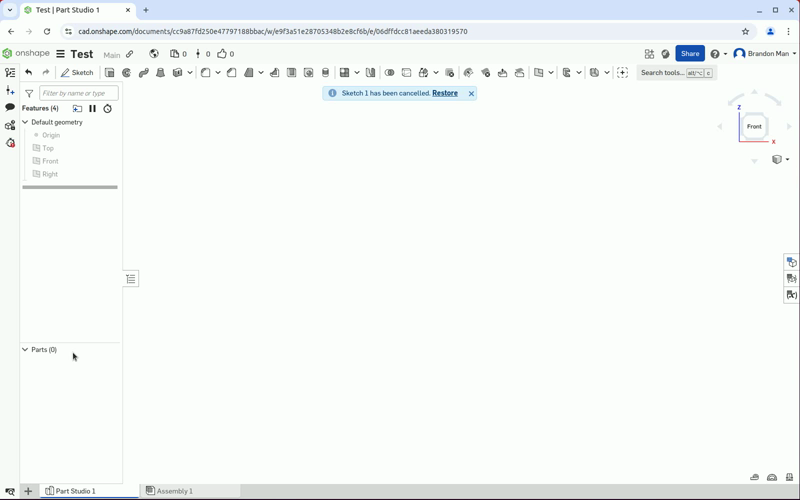
key(shift+s)
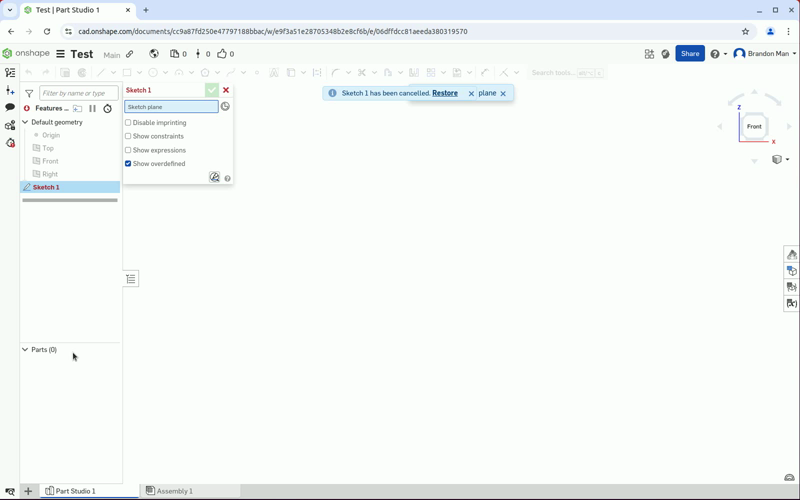
mouse_move(73, 163)
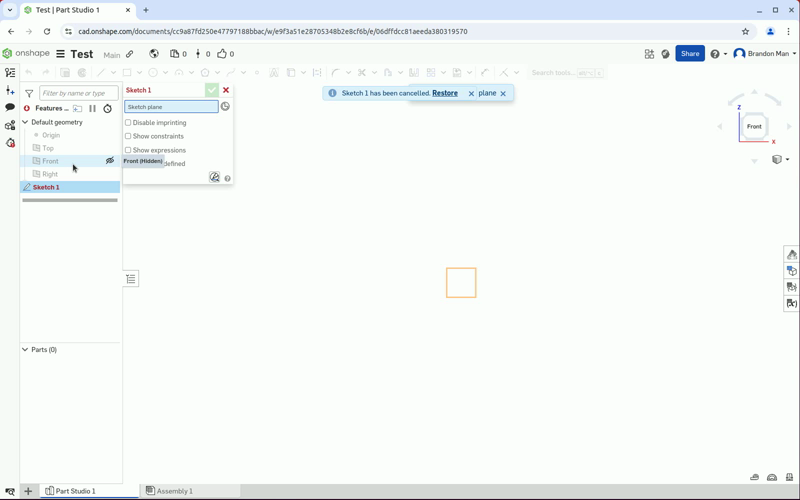
click(73, 163)
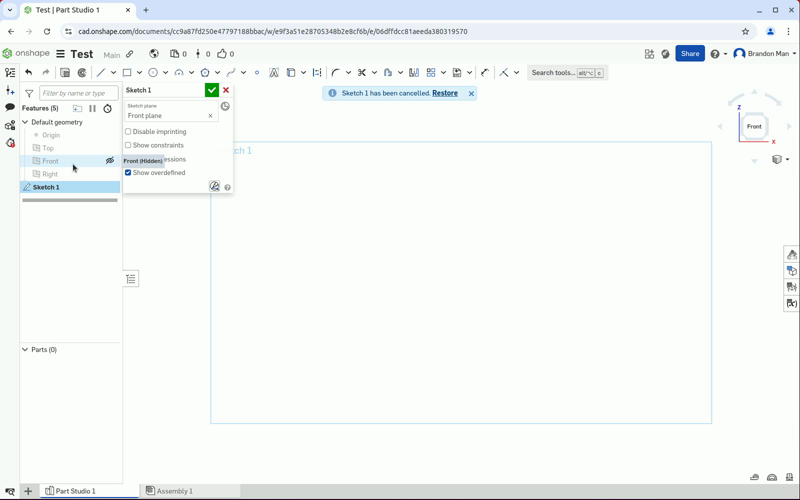
mouse_move(73, 352)
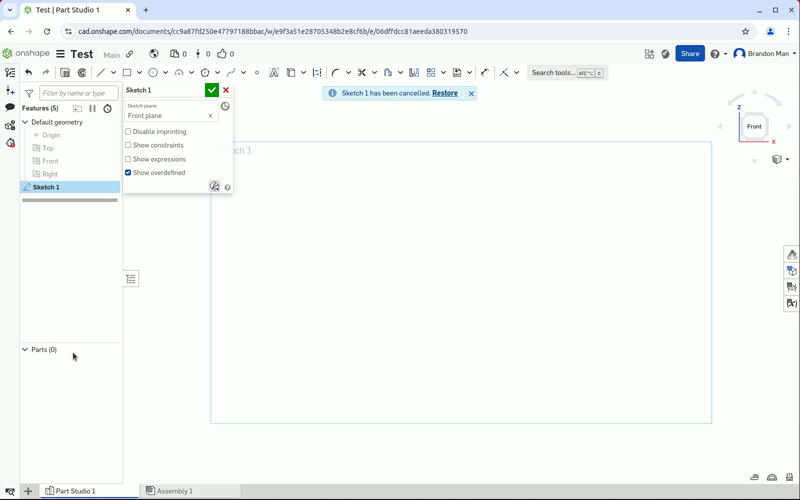
key(y)
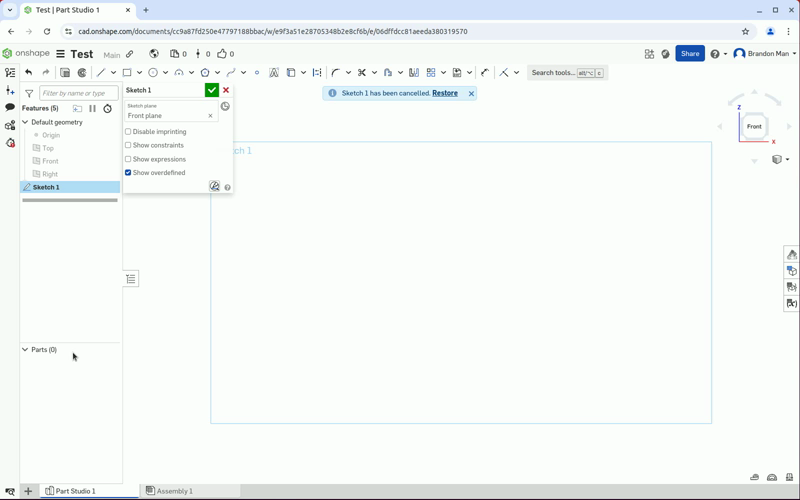
key(l)
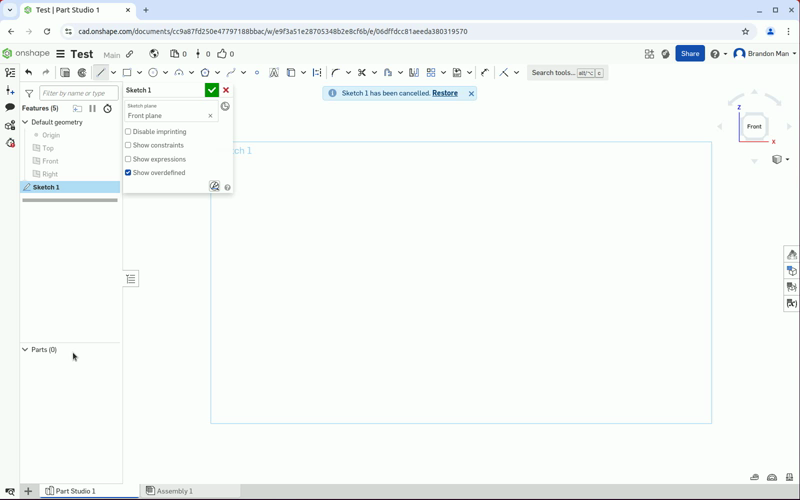
key_down(shift)
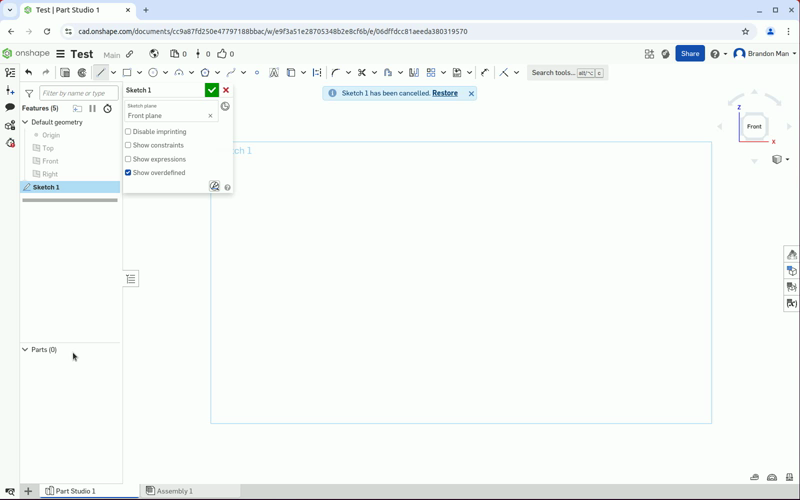
mouse_move(470, 294)
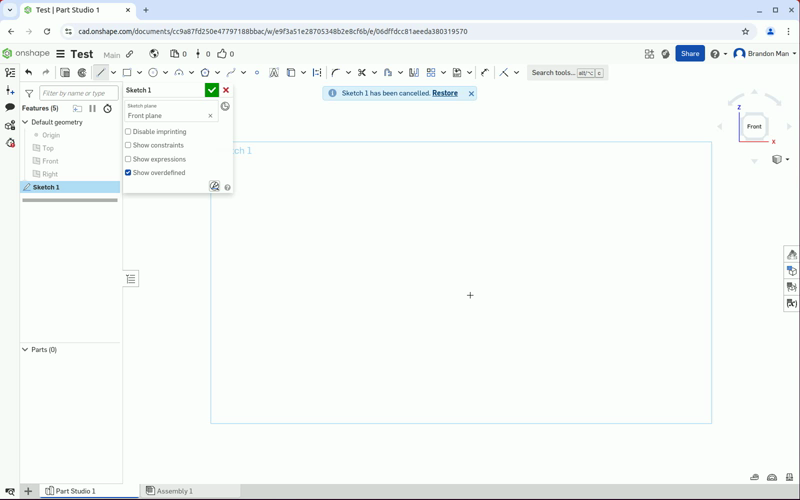
click(470, 294)
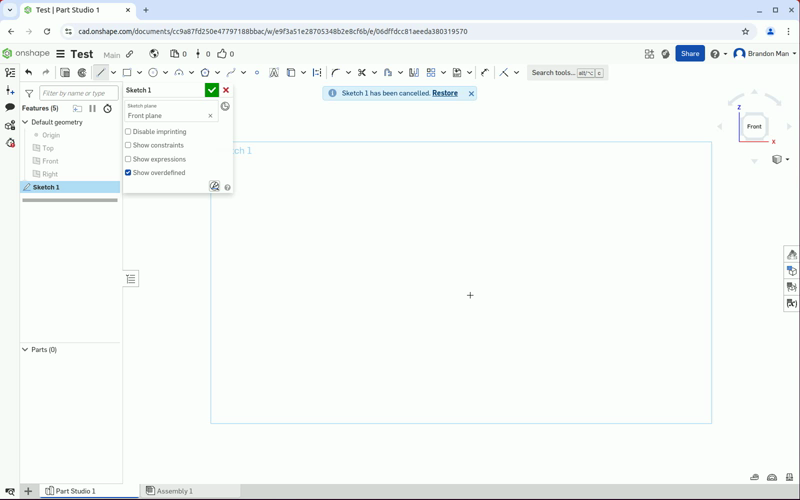
key_up(shift)
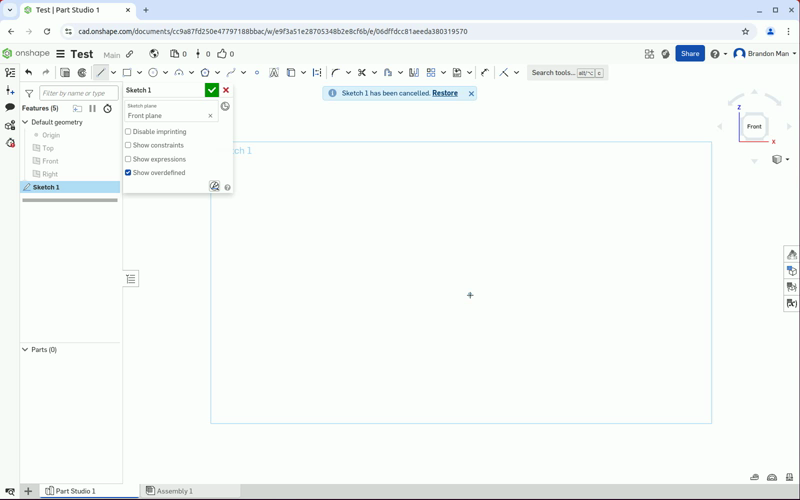
key_down(shift)
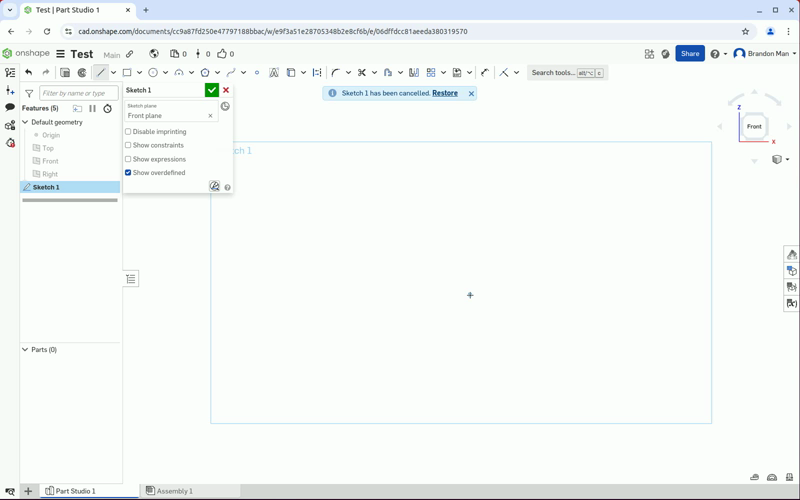
mouse_move(561, 294)
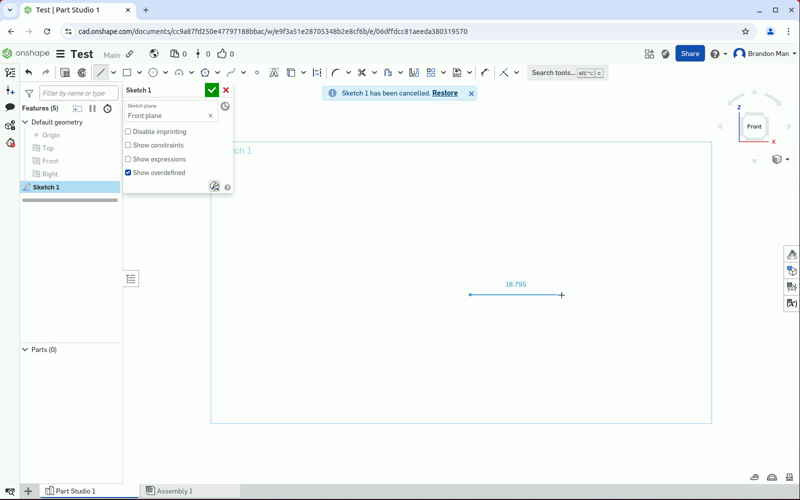
click(561, 294)
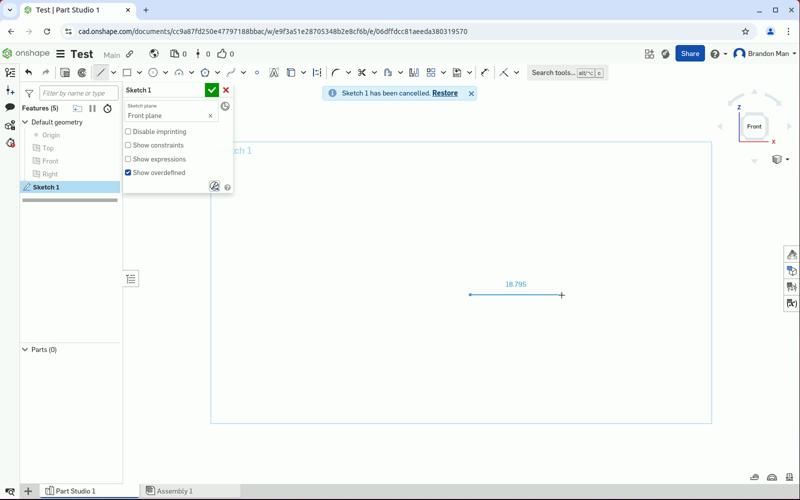
key_up(shift)
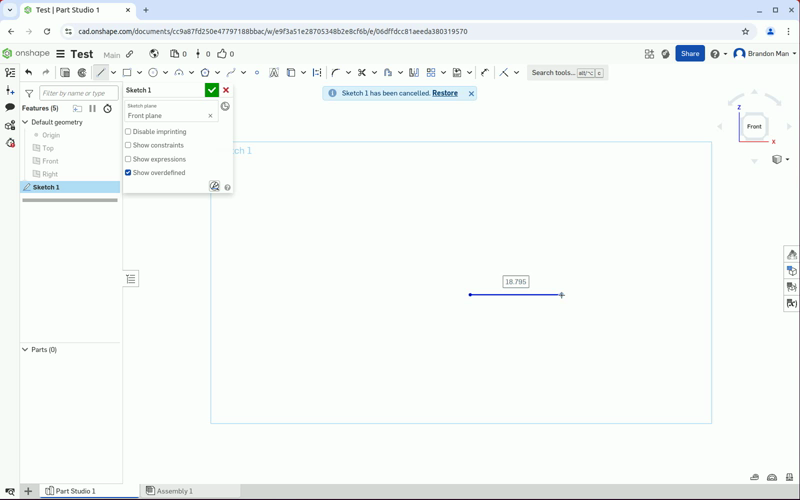
key(esc)
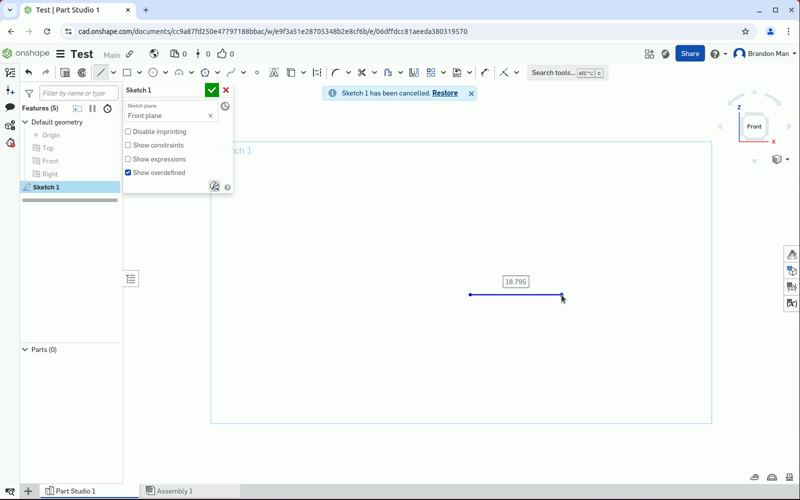
key(a)
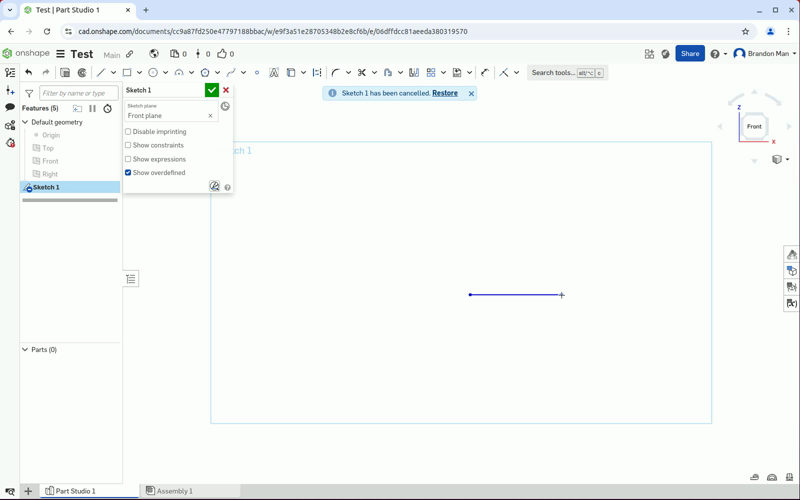
mouse_move(561, 294)
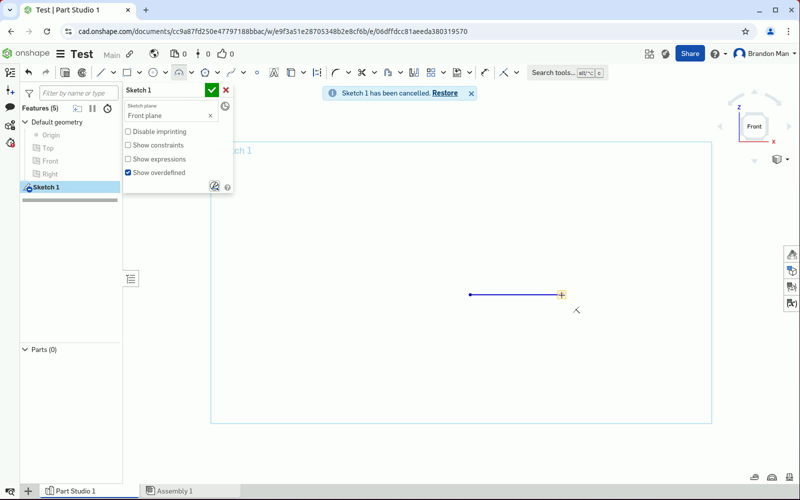
click(561, 294)
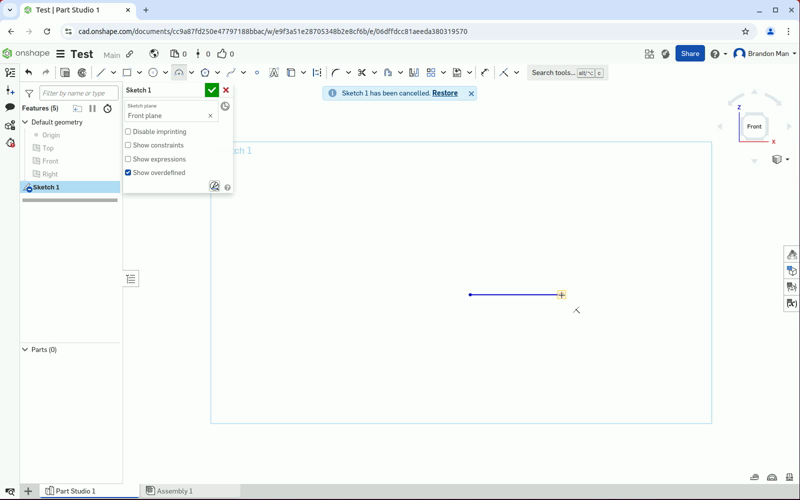
key_down(shift)
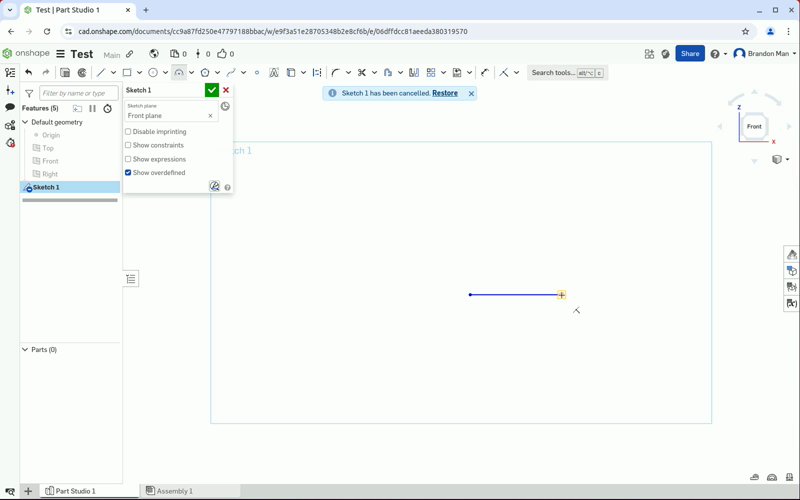
mouse_move(561, 270)
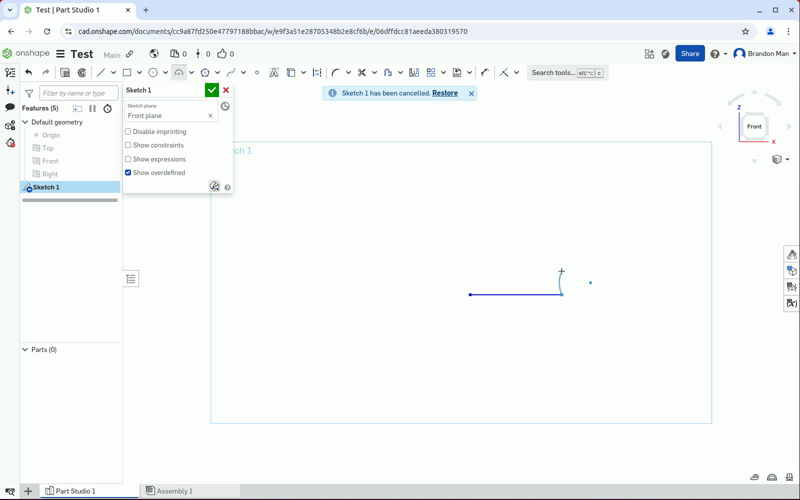
click(561, 270)
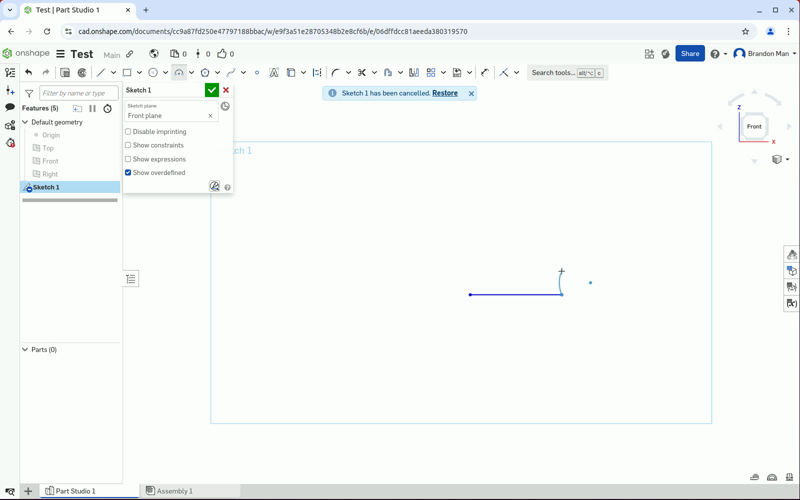
mouse_move(550, 282)
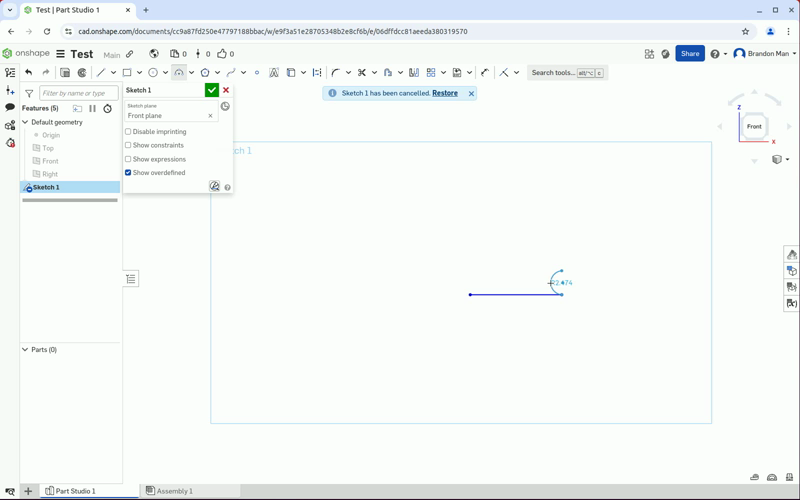
click(550, 282)
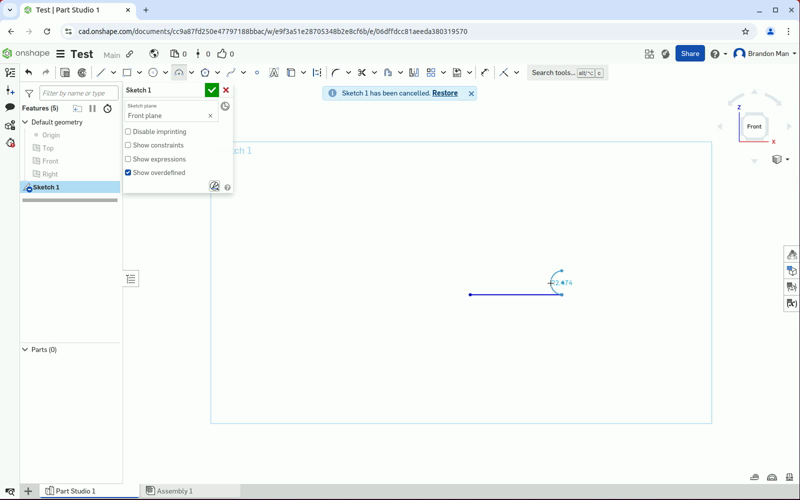
key_up(shift)
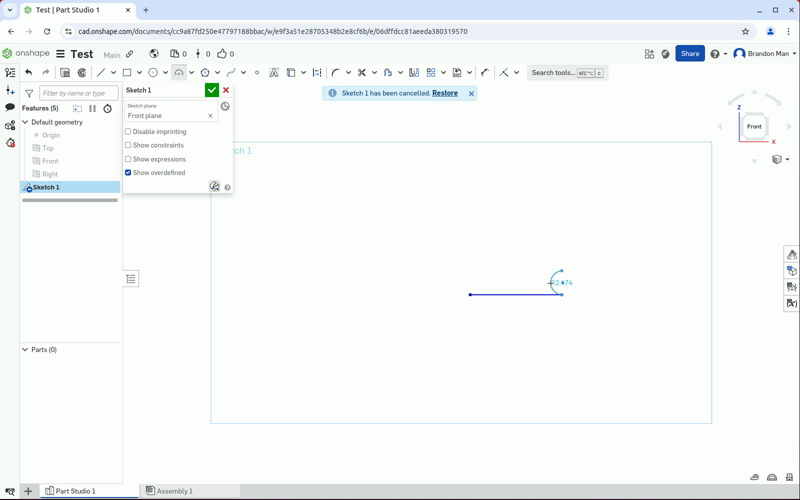
key(esc)
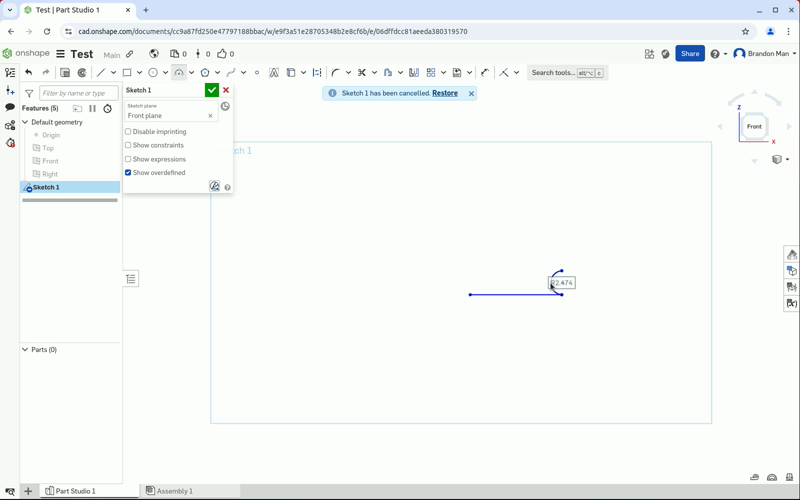
key(l)
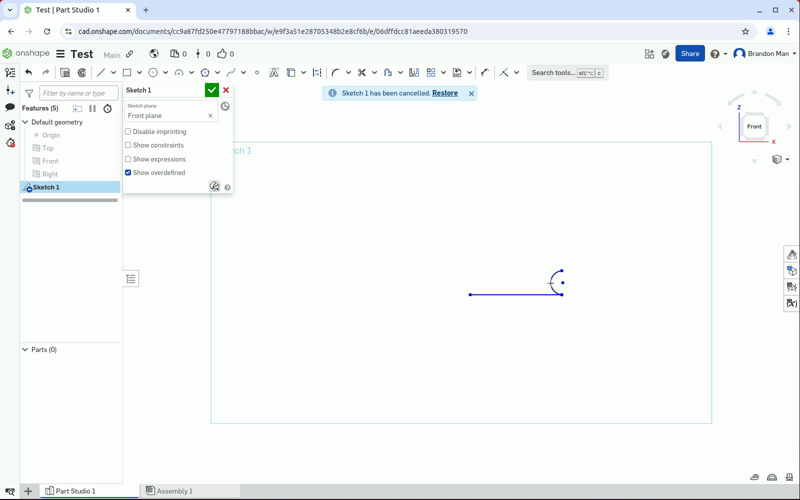
mouse_move(561, 270)
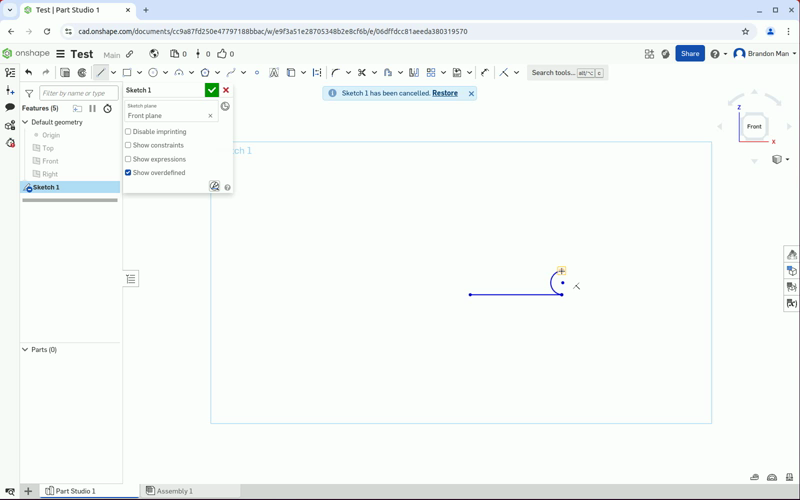
click(561, 270)
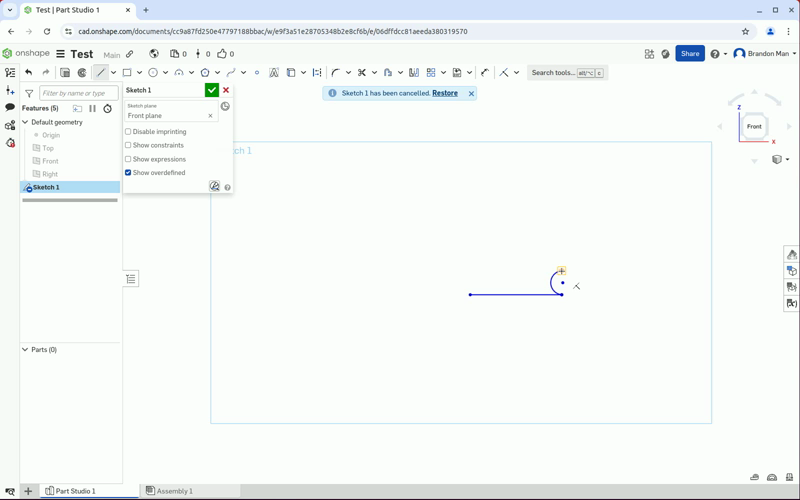
key_down(shift)
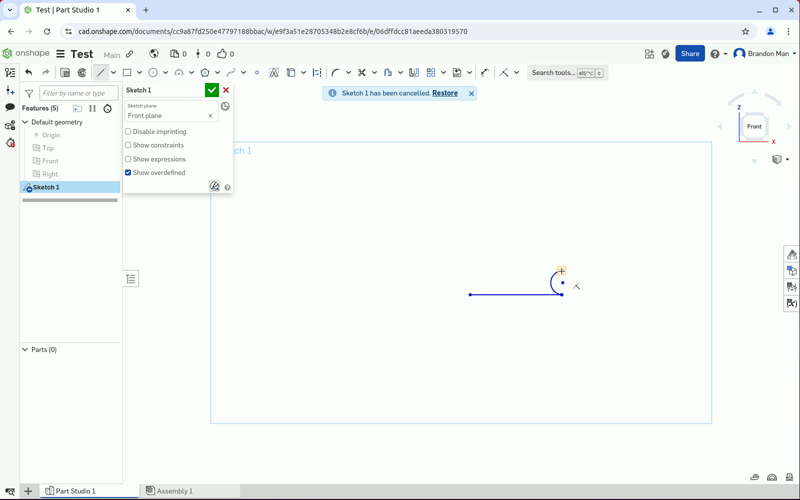
mouse_move(470, 270)
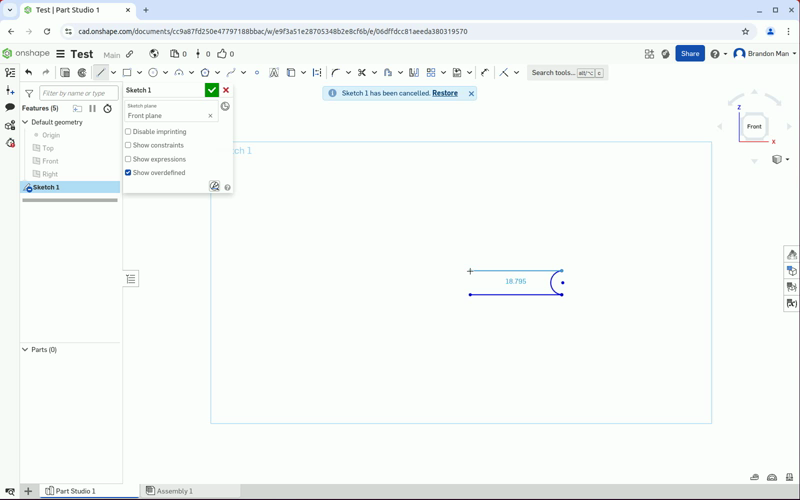
click(470, 270)
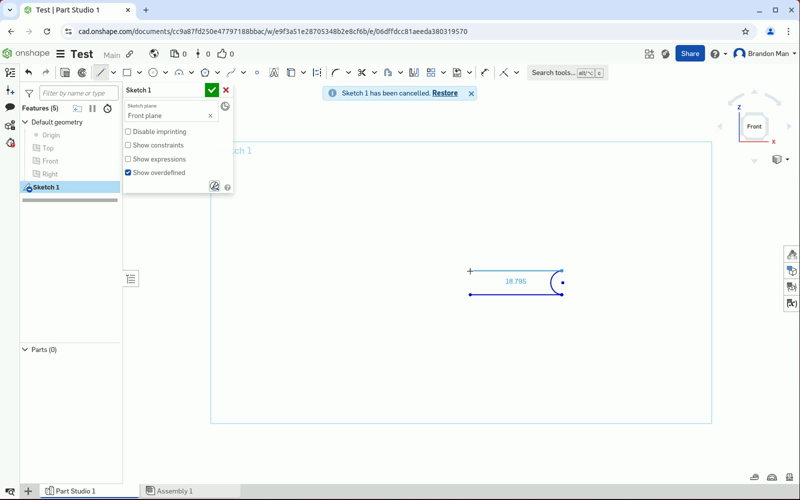
key_up(shift)
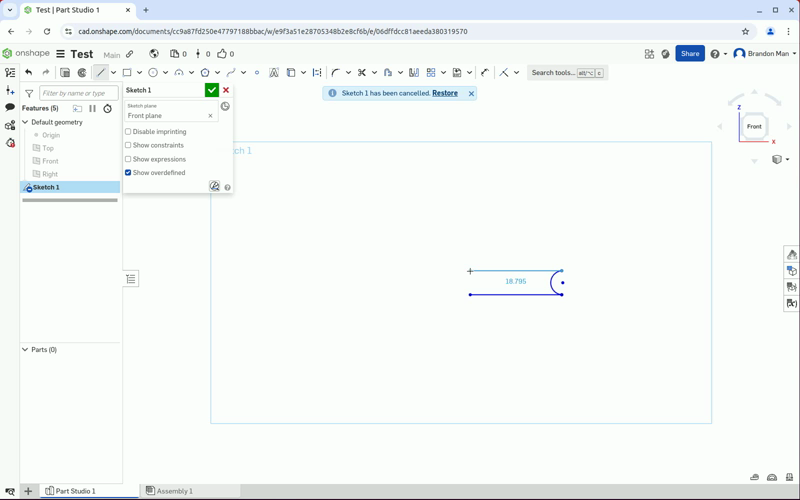
key(esc)
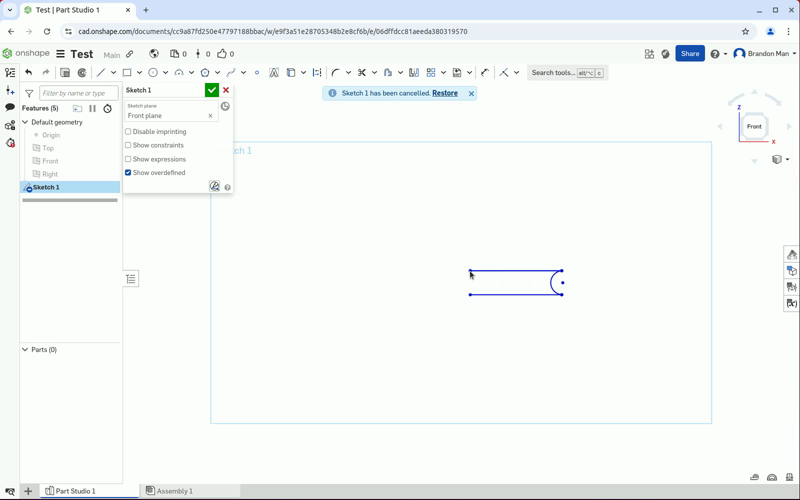
key(a)
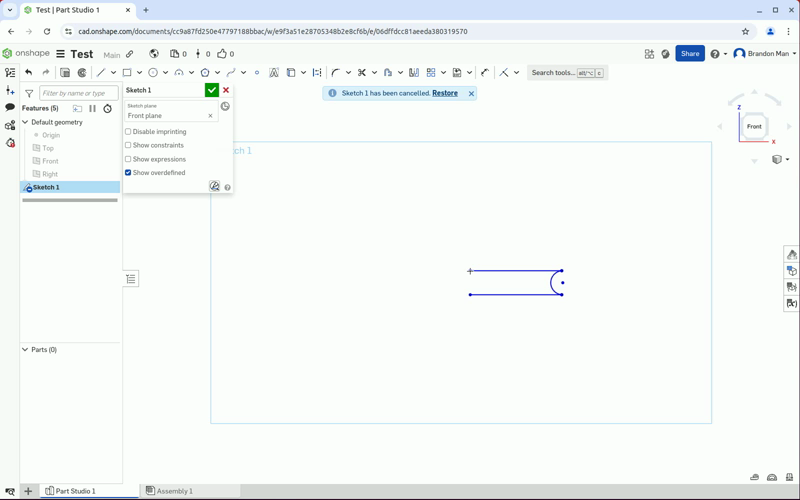
mouse_move(470, 270)
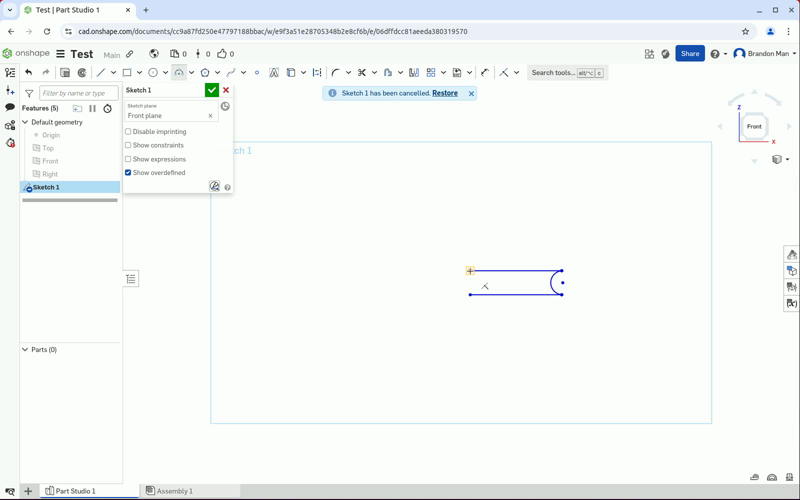
click(470, 270)
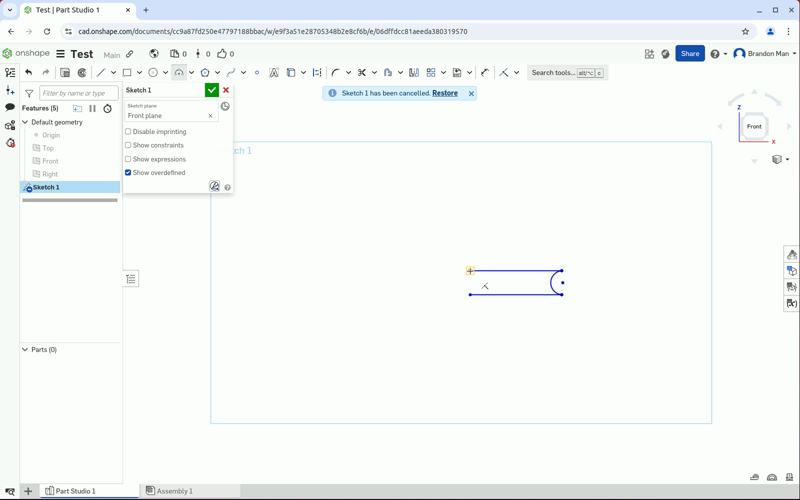
mouse_move(470, 294)
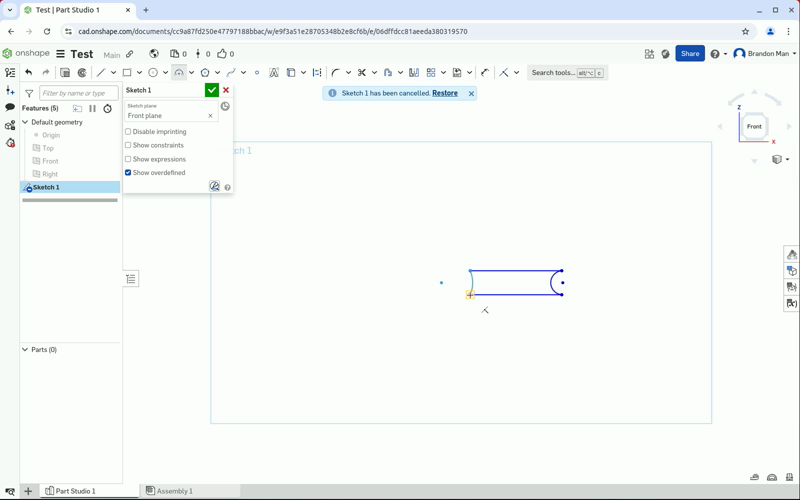
click(470, 294)
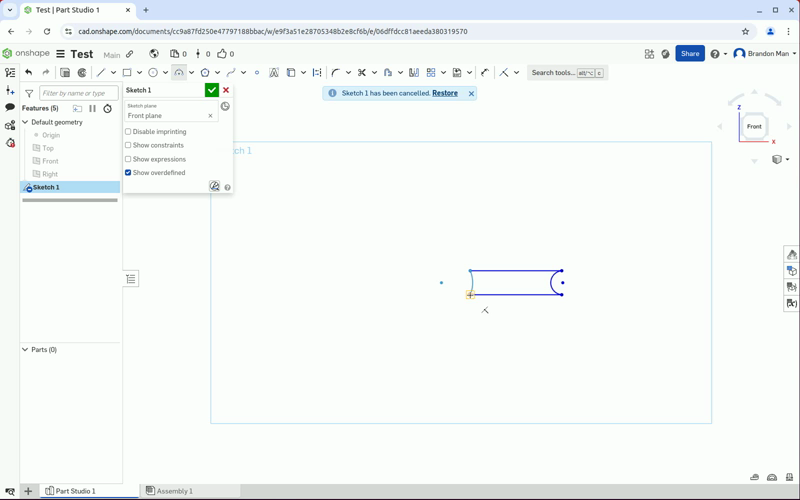
key_down(shift)
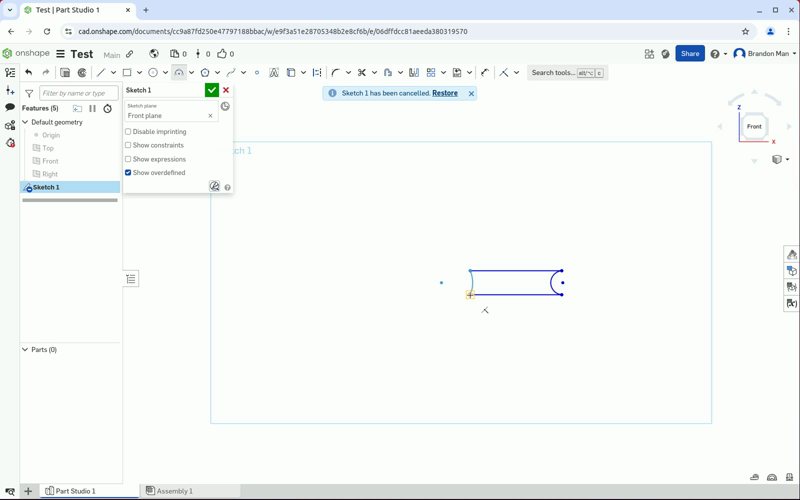
mouse_move(476, 282)
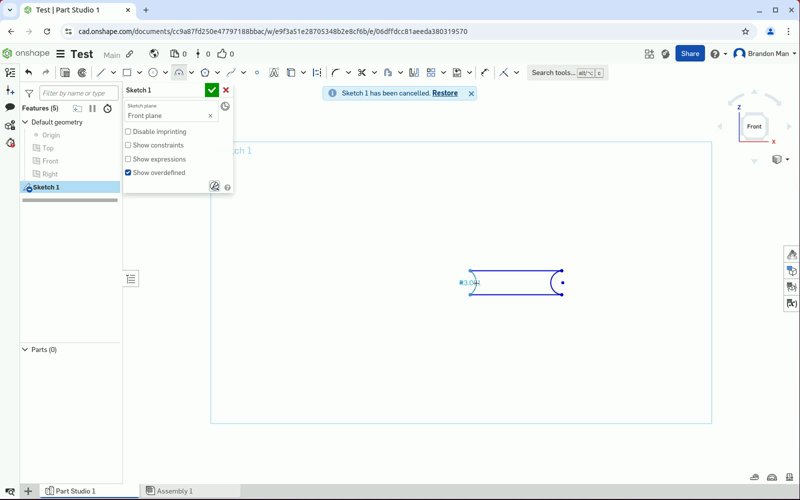
click(476, 282)
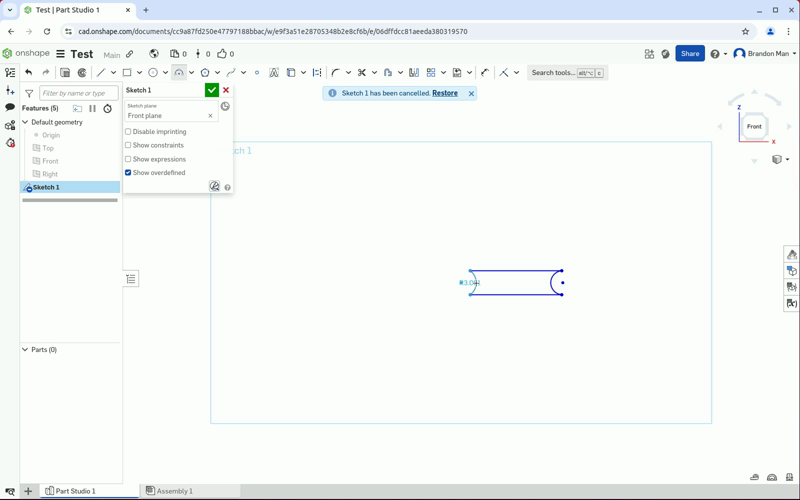
key_up(shift)
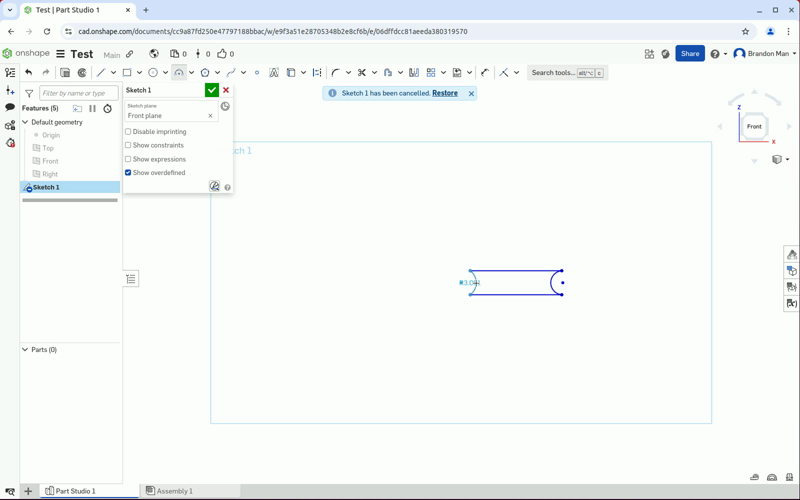
key(esc)
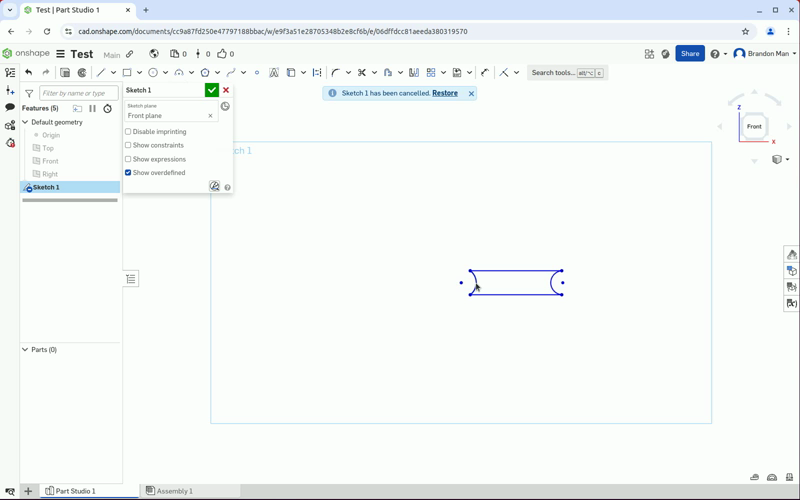
mouse_move(532, 274)
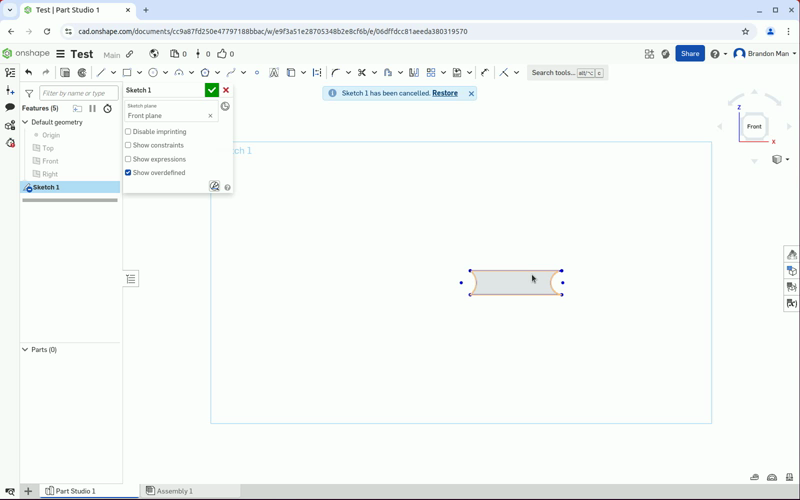
click(532, 274)
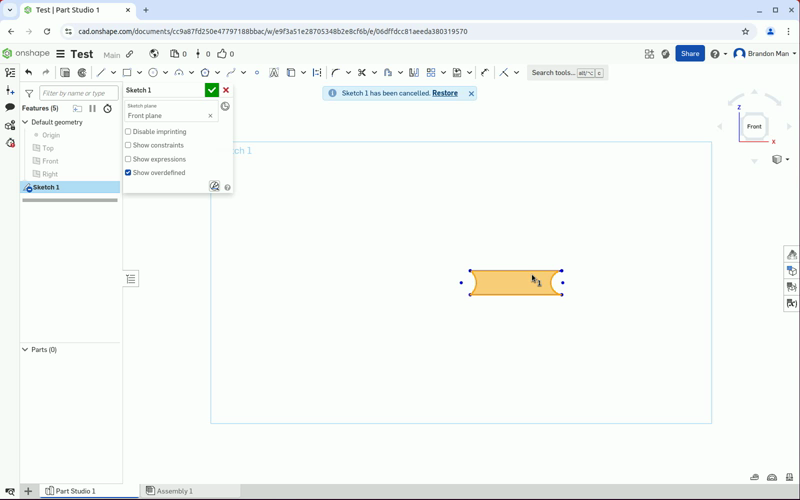
mouse_move(73, 352)
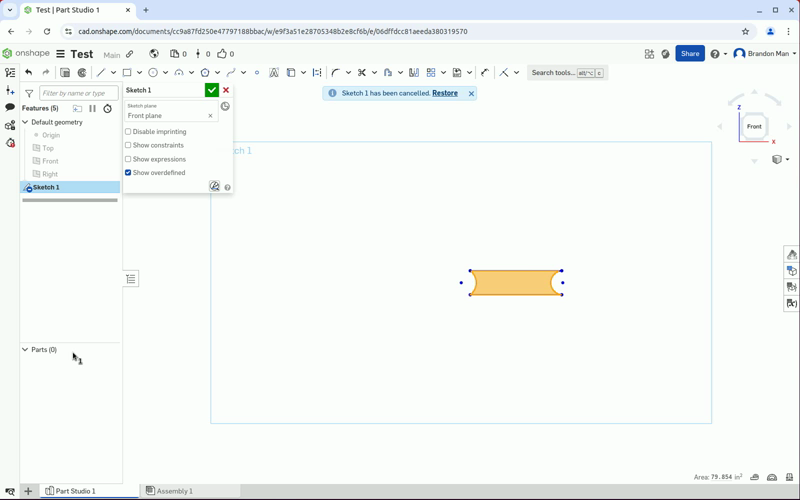
key(shift+y)
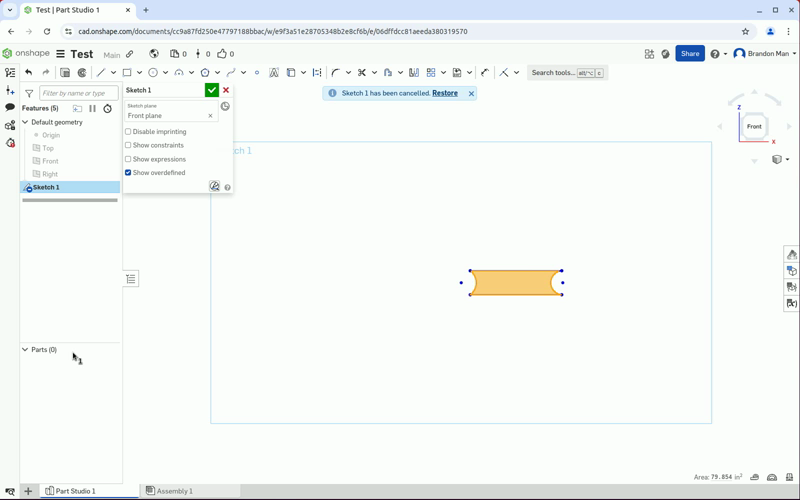
key(shift+e)
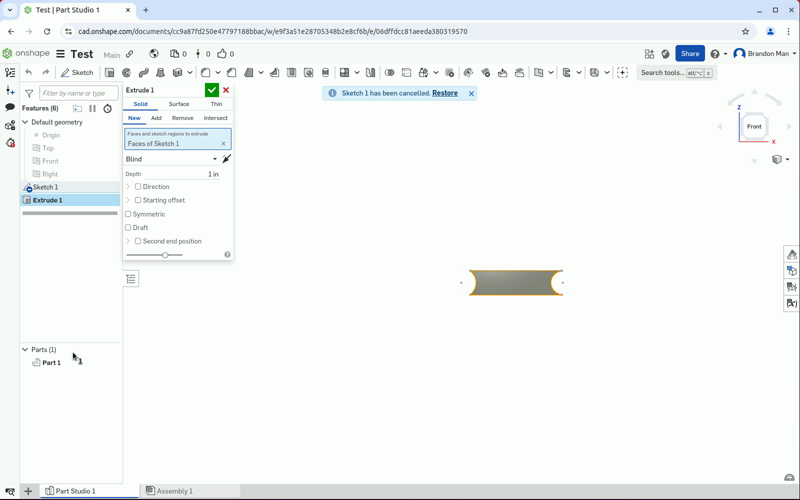
mouse_move(143, 106)
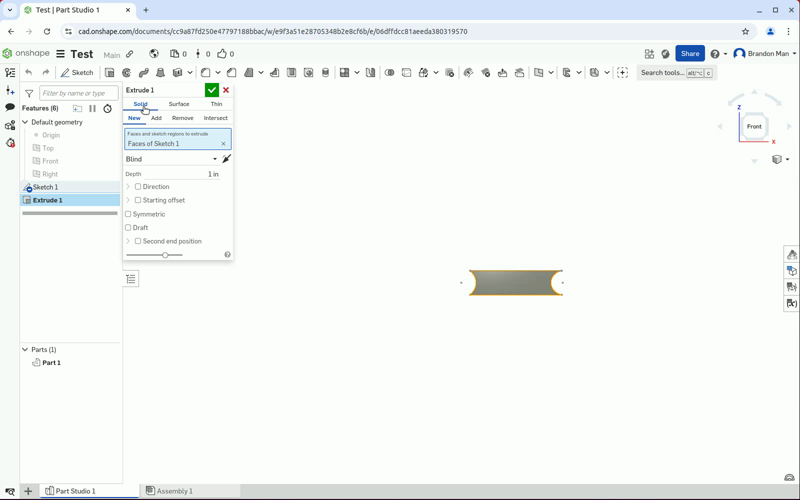
click(143, 106)
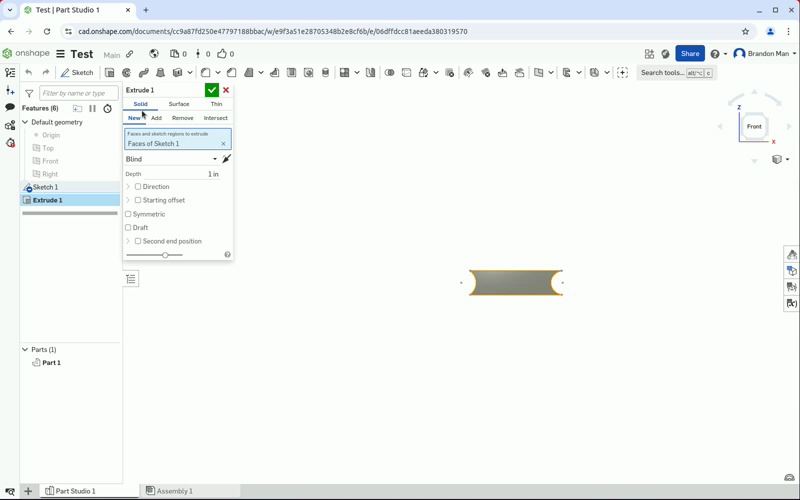
mouse_move(137, 120)
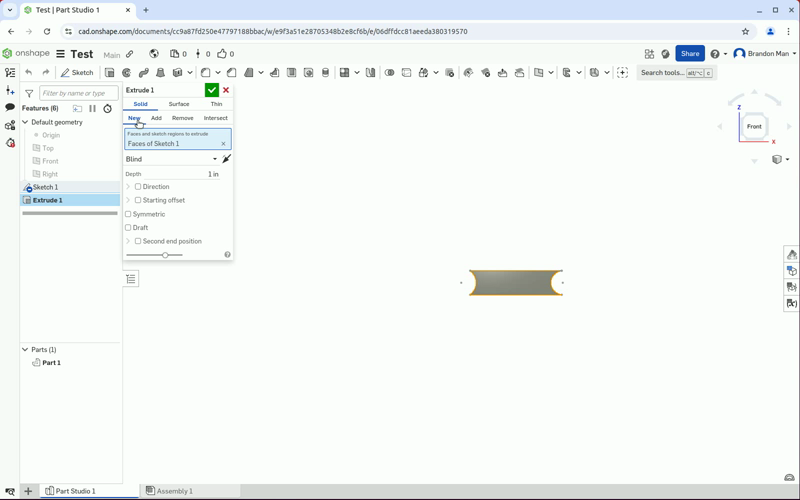
click(137, 120)
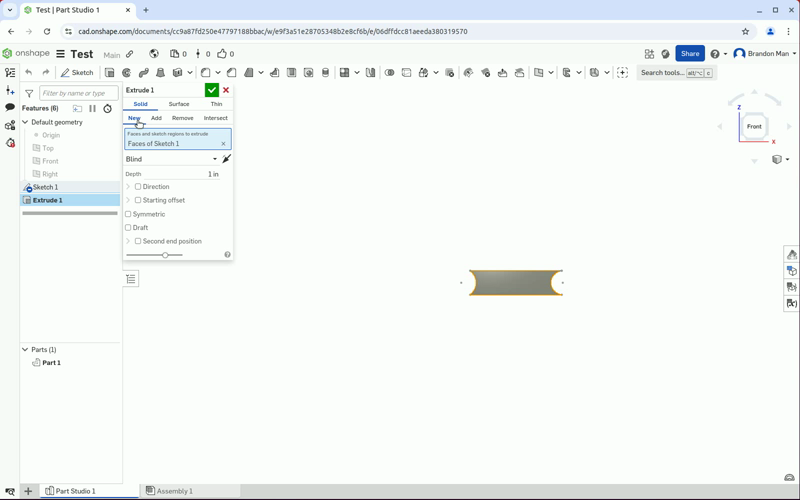
key(tab, 4)
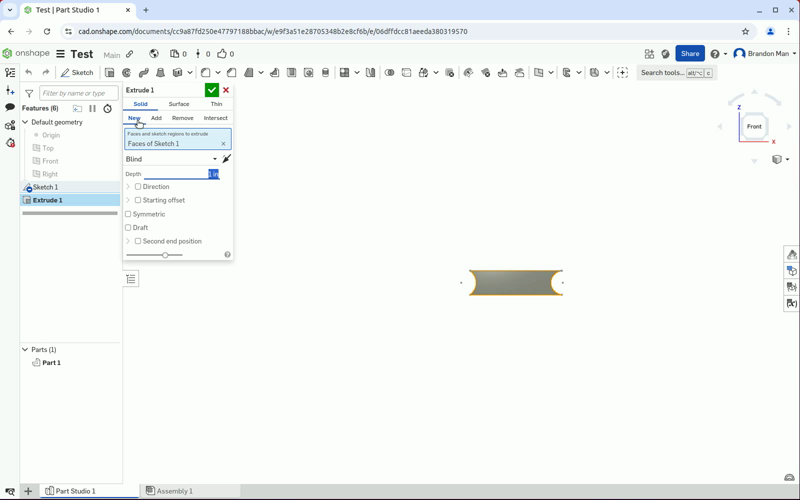
text(4.333)
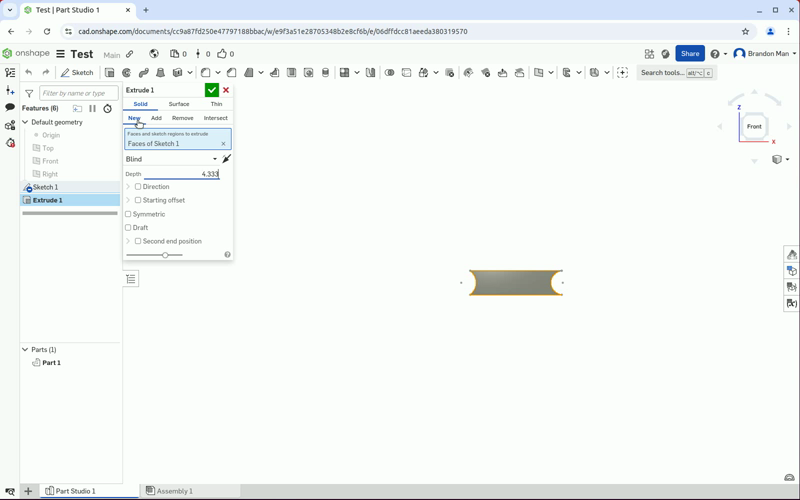
key(enter)
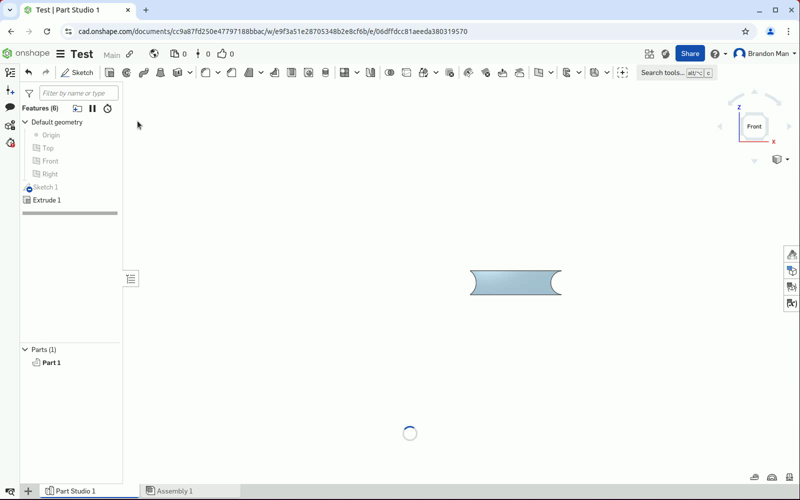
key(shift+h)
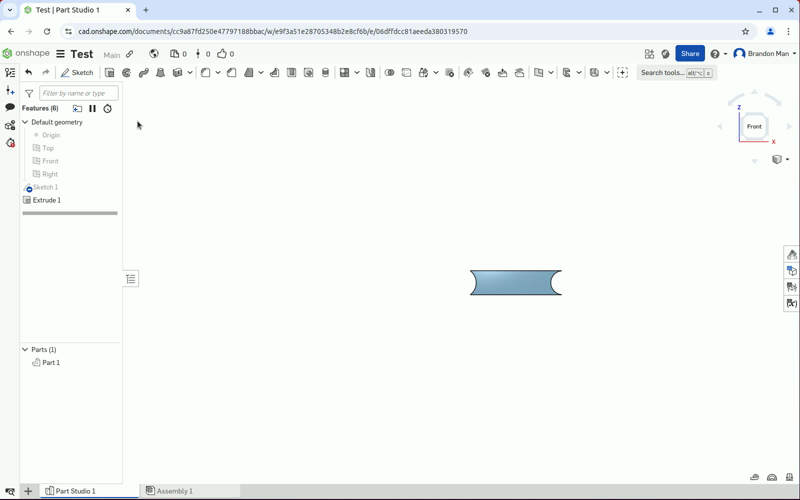
key(shift+h)
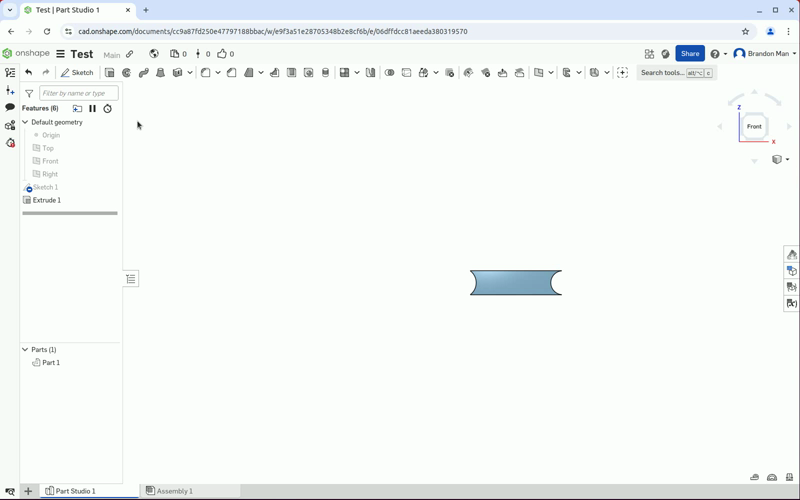
mouse_move(73, 189)
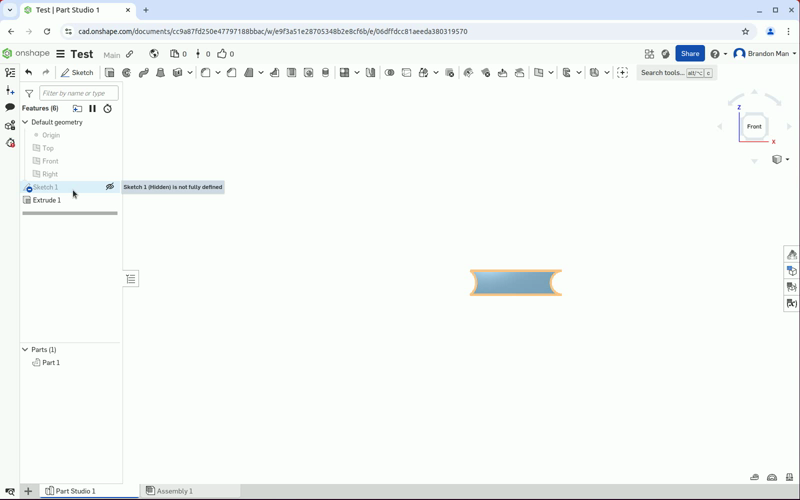
click(73, 189)
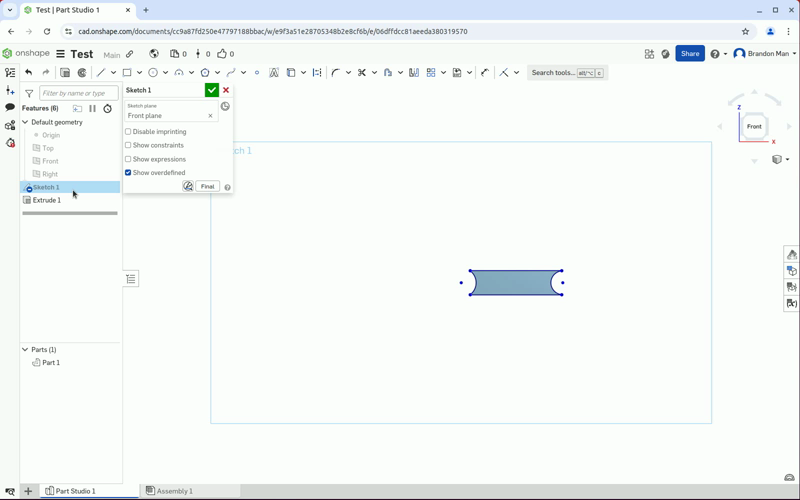
mouse_move(229, 92)
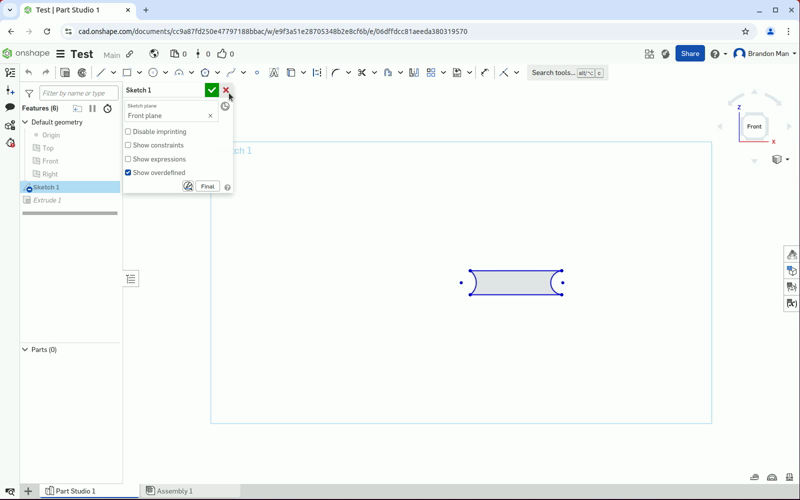
click(229, 92)
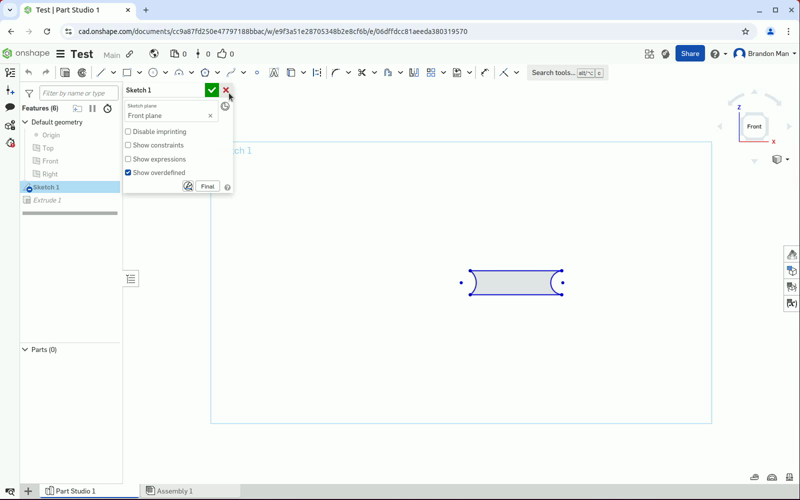
key(shift+s)
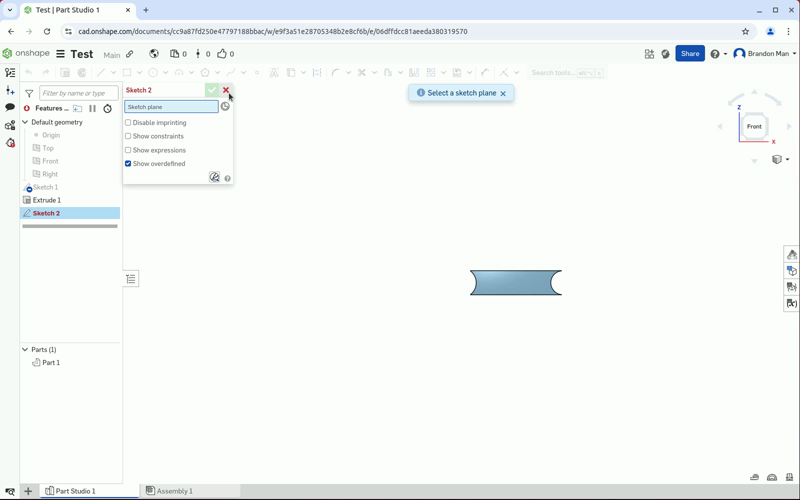
mouse_move(73, 163)
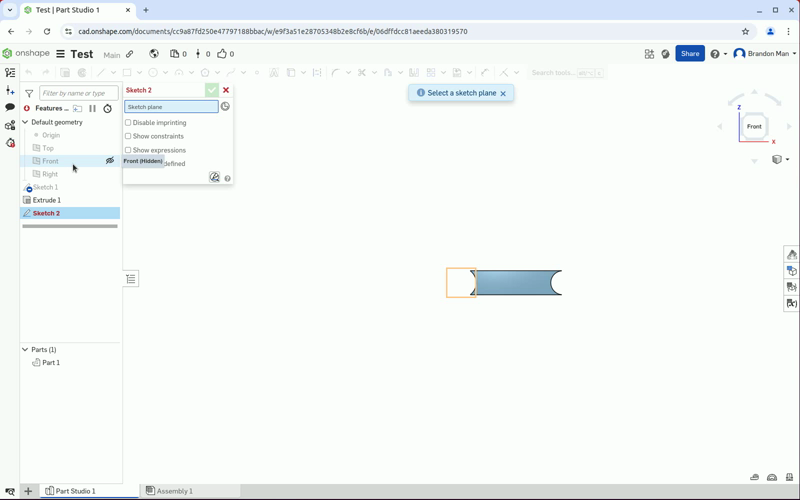
click(73, 163)
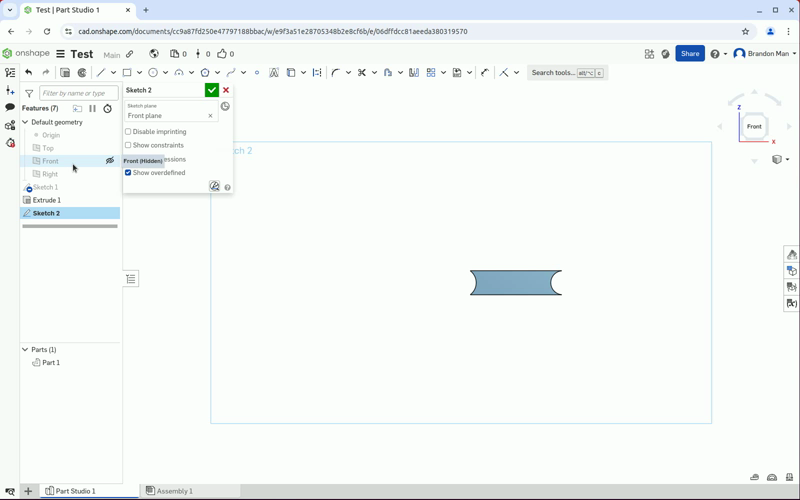
mouse_move(73, 352)
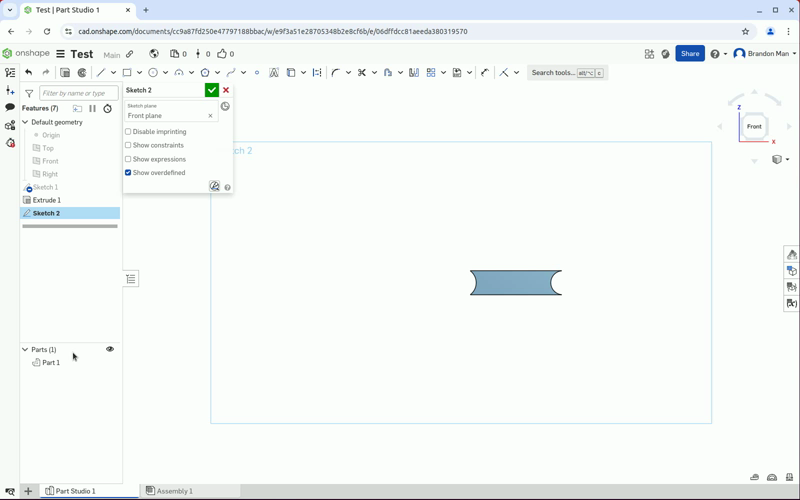
key(y)
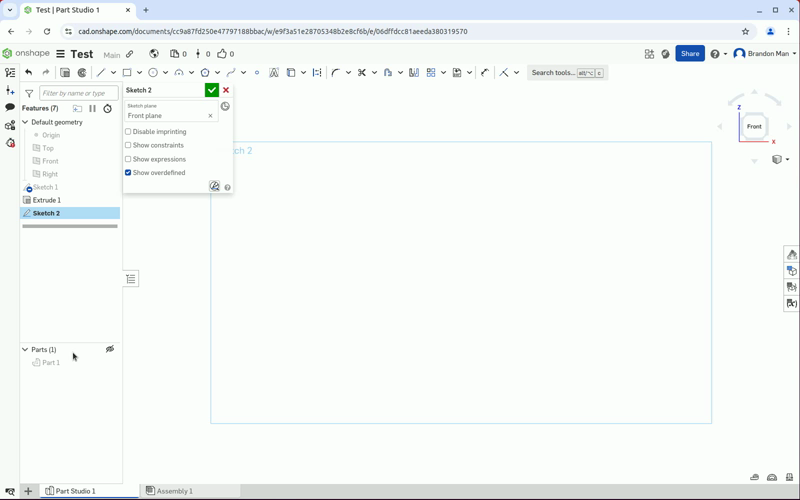
key(c)
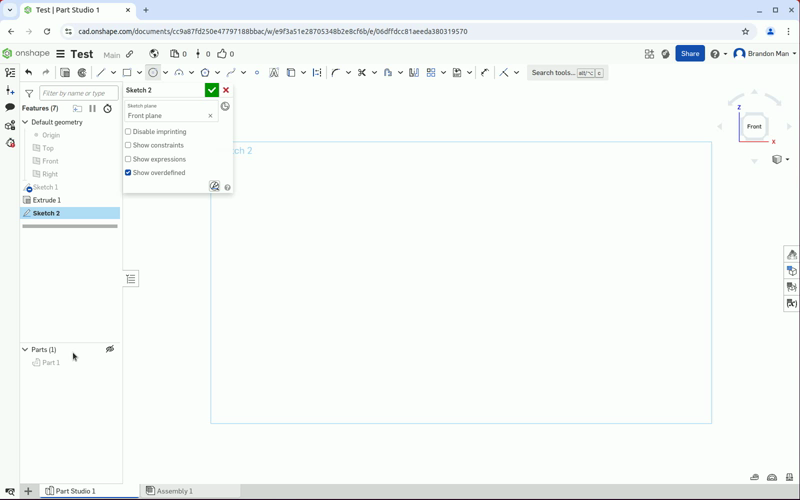
key_down(shift)
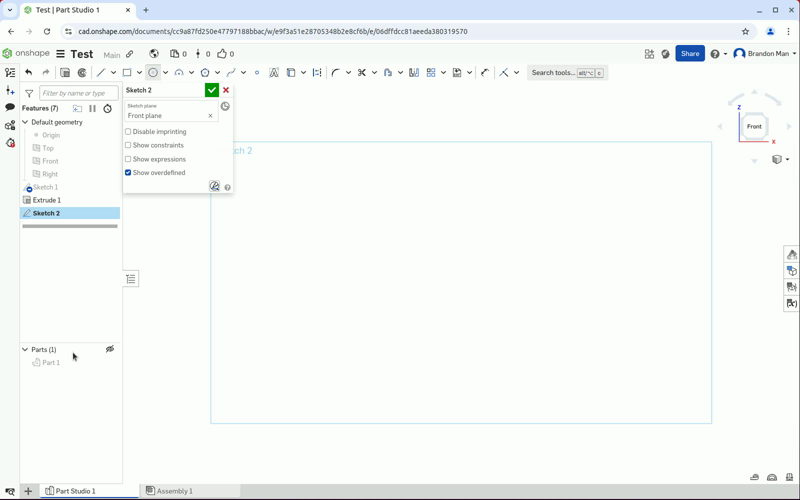
mouse_move(562, 282)
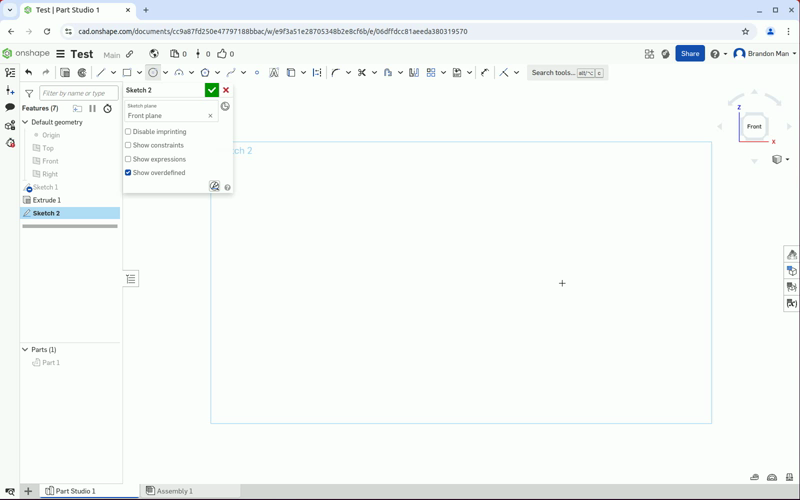
click(562, 282)
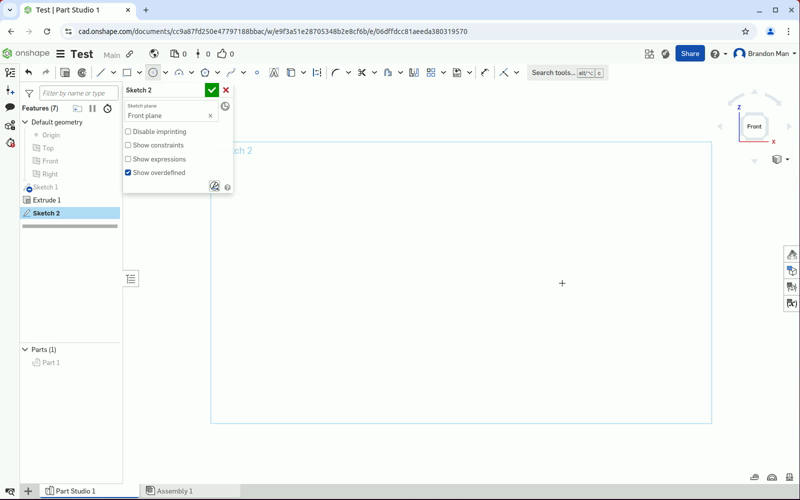
key_up(shift)
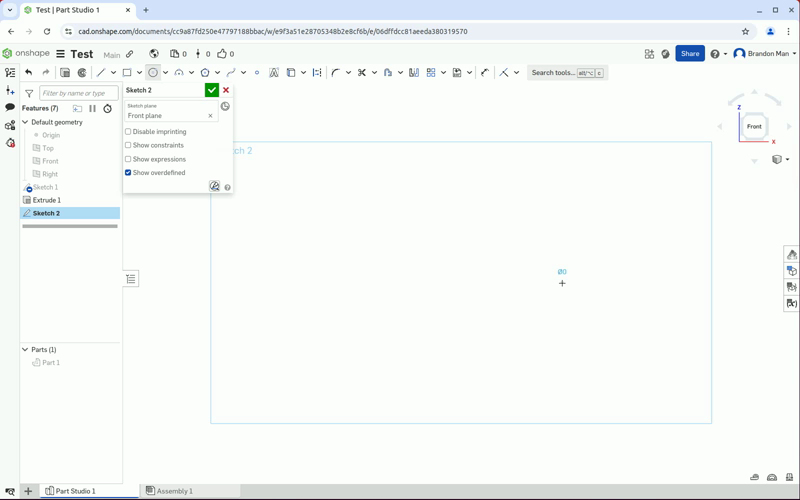
mouse_move(574, 282)
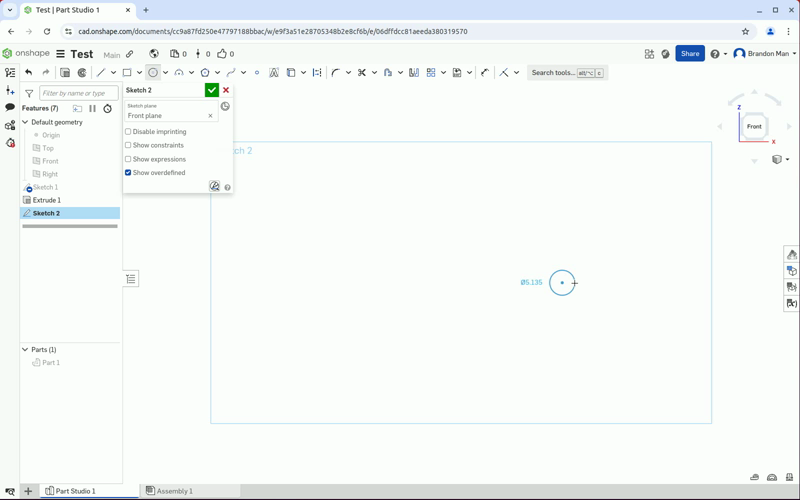
click(574, 282)
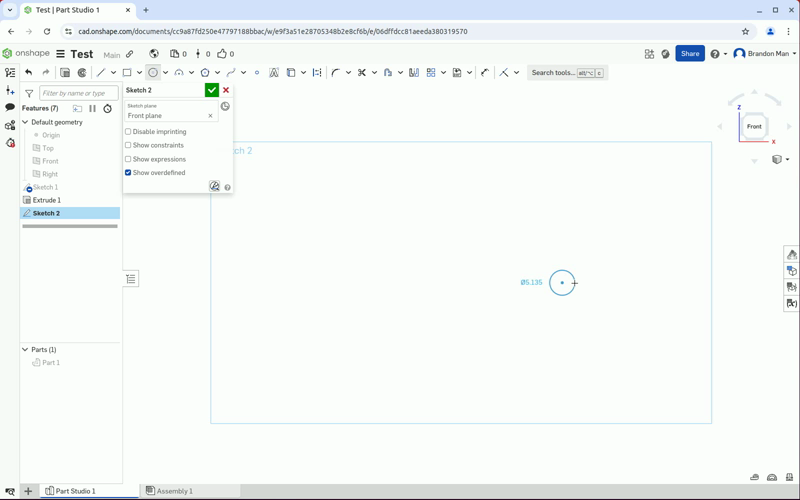
key(esc)
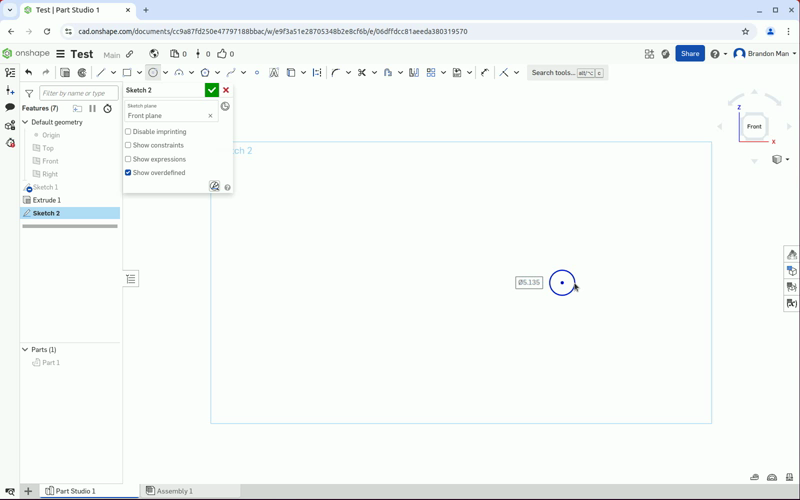
key(c)
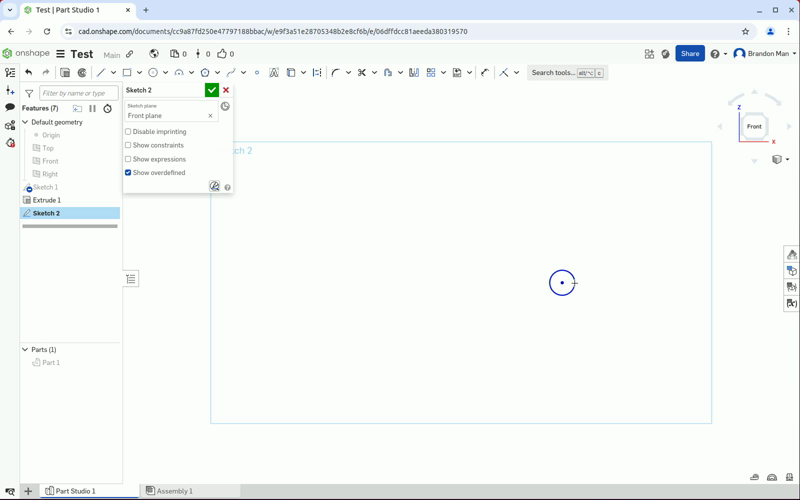
key_down(shift)
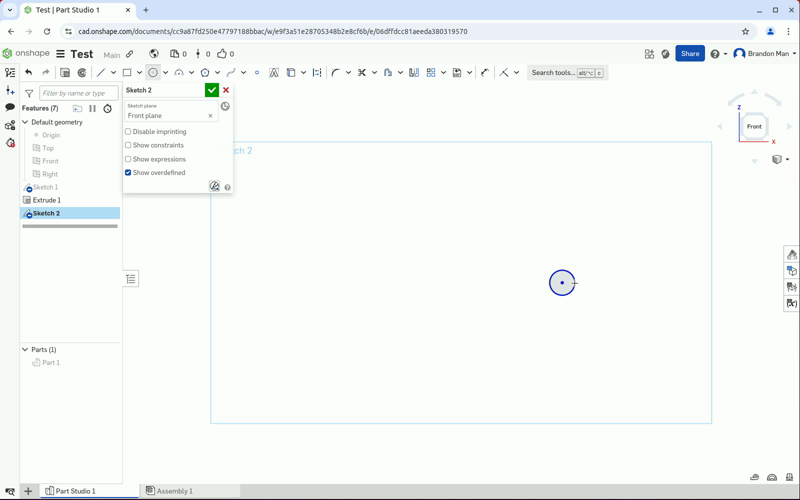
mouse_move(562, 282)
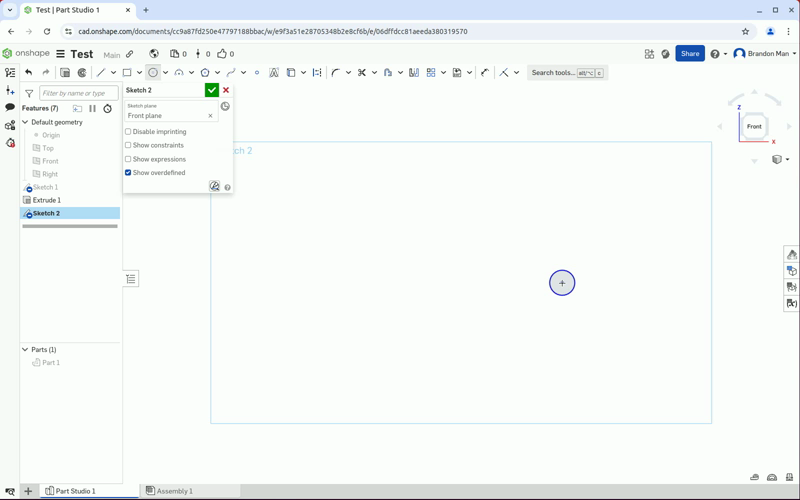
click(562, 282)
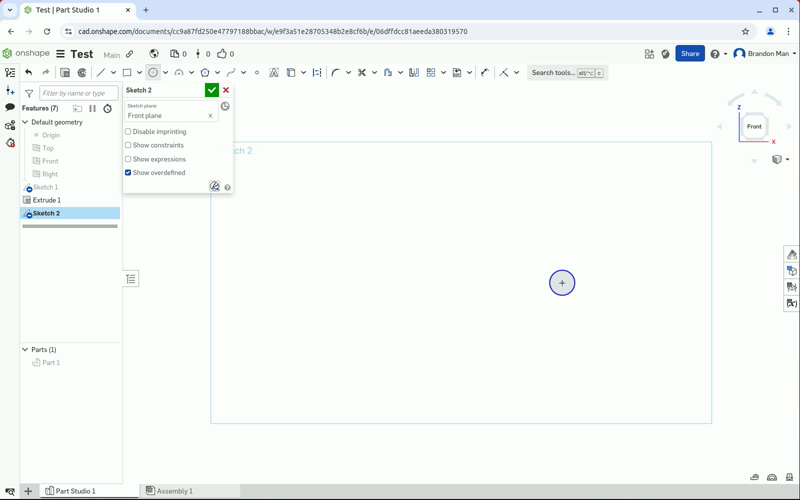
key_up(shift)
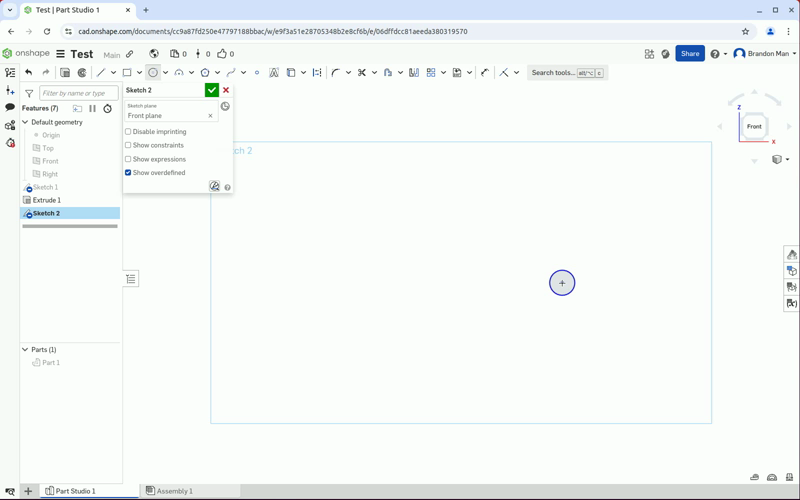
mouse_move(569, 282)
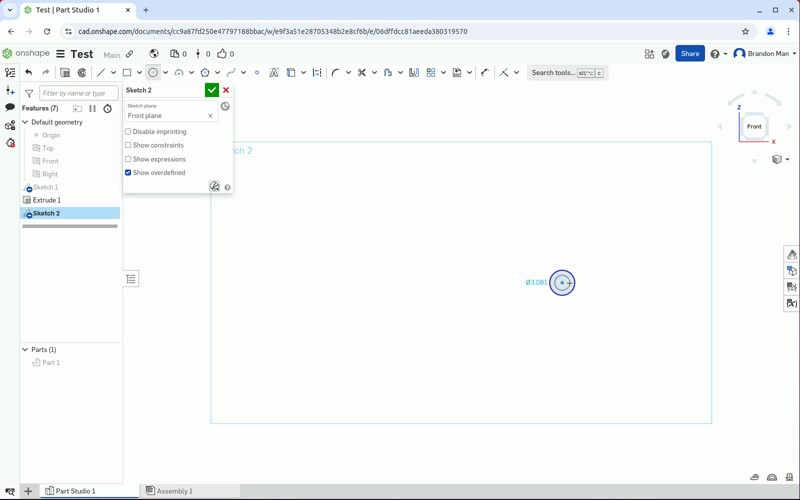
click(569, 282)
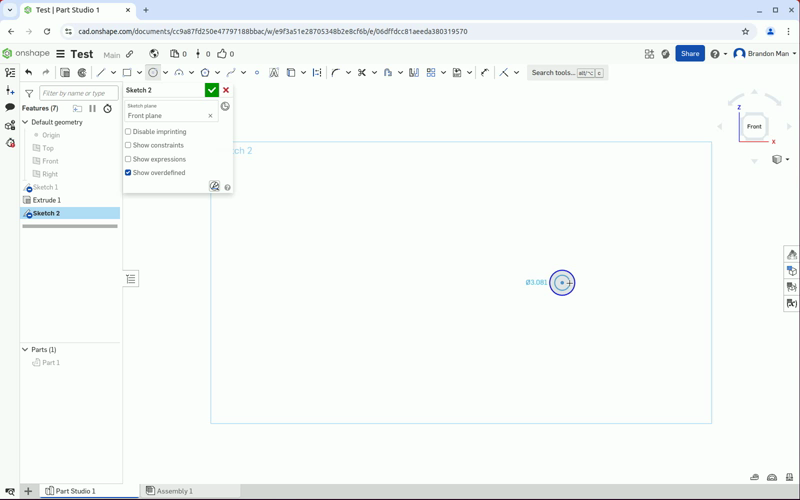
key(esc)
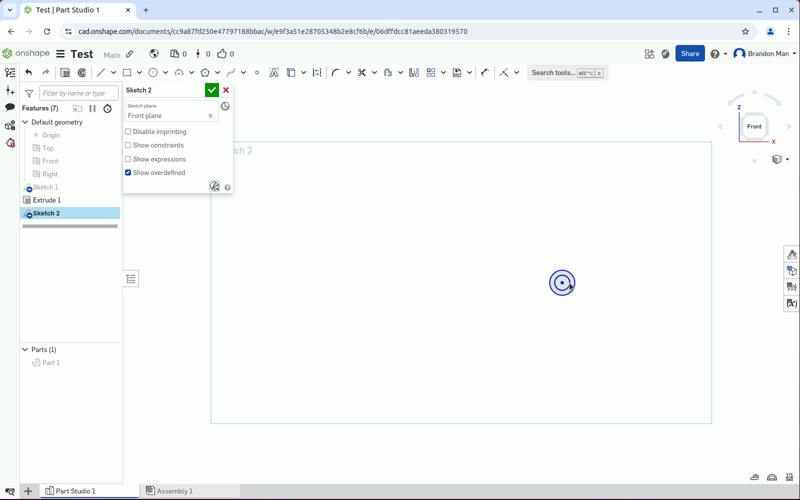
mouse_move(557, 272)
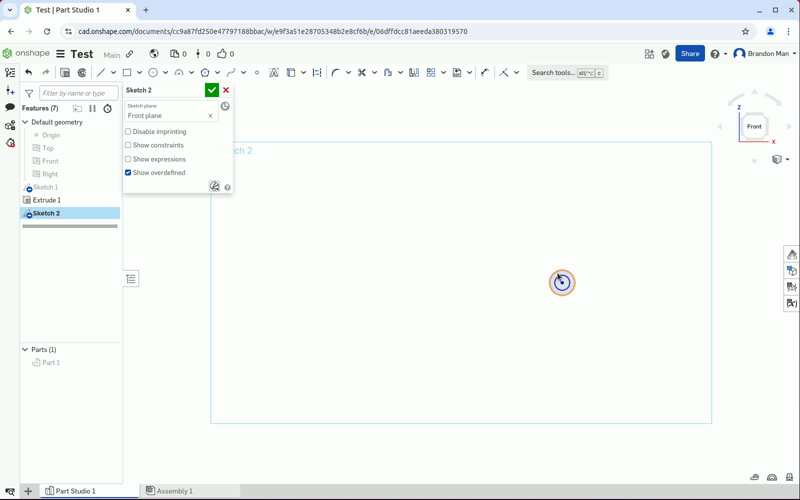
scroll(6)
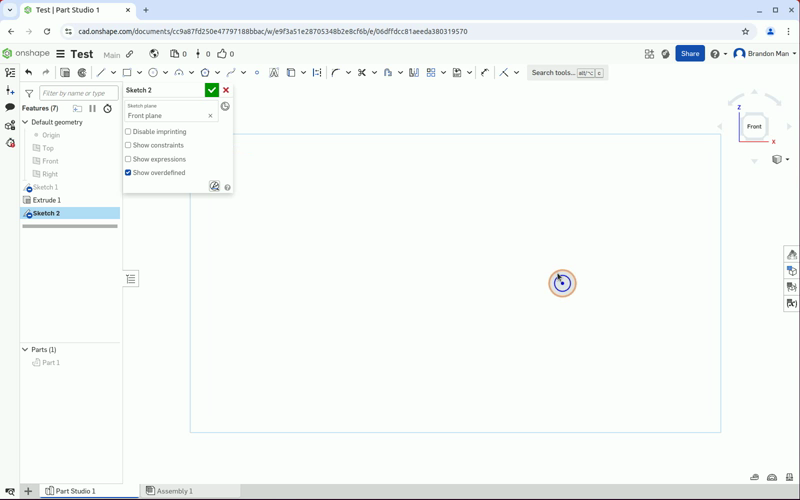
scroll(6)
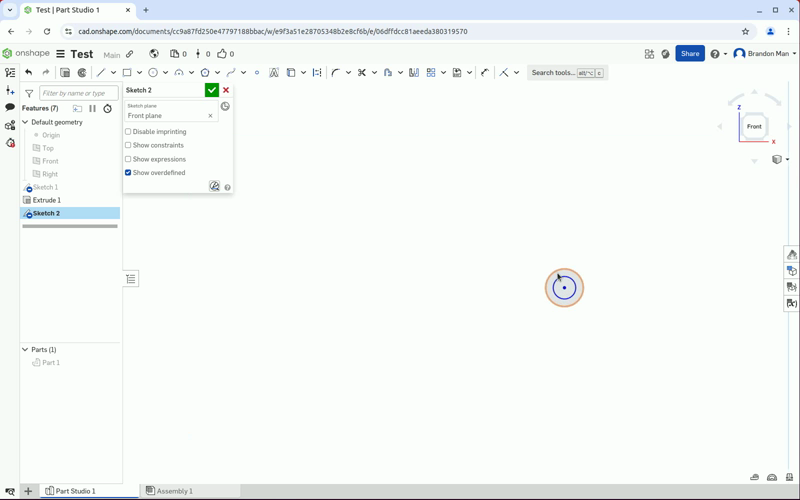
scroll(6)
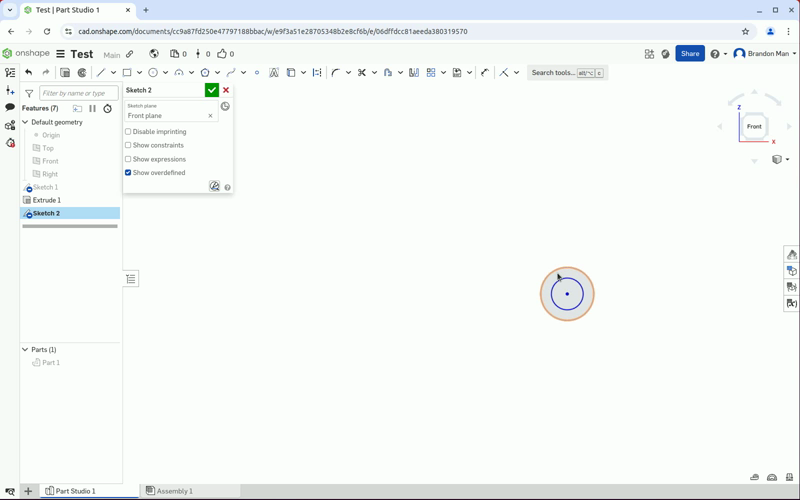
scroll(6)
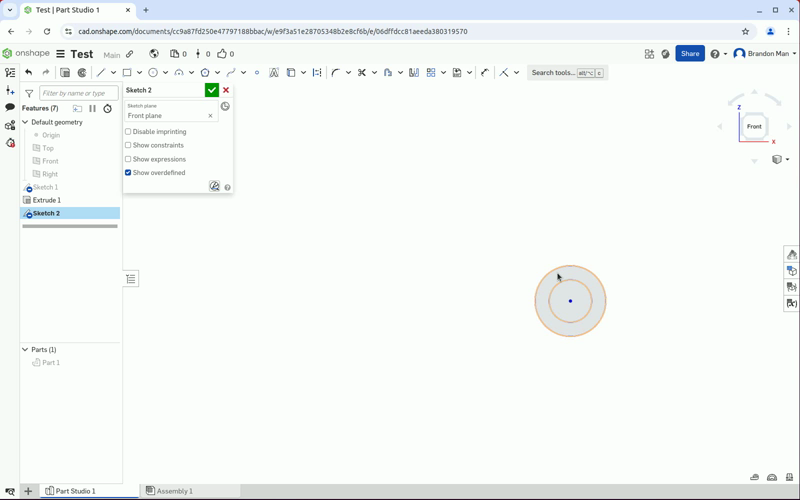
scroll(6)
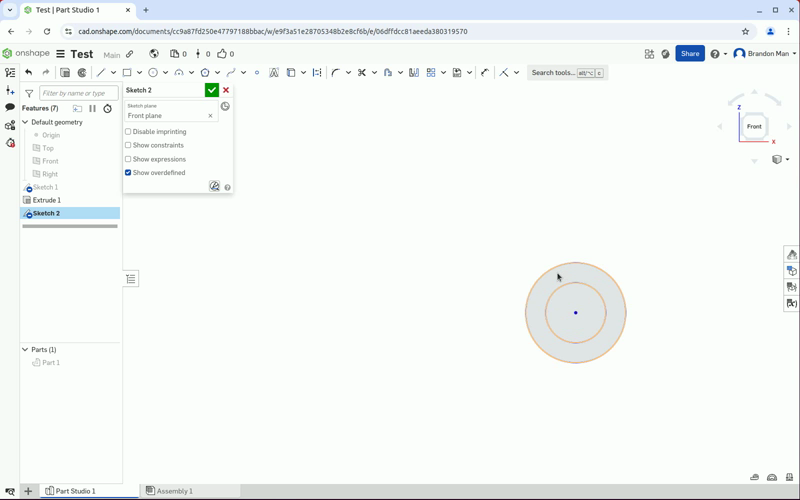
scroll(6)
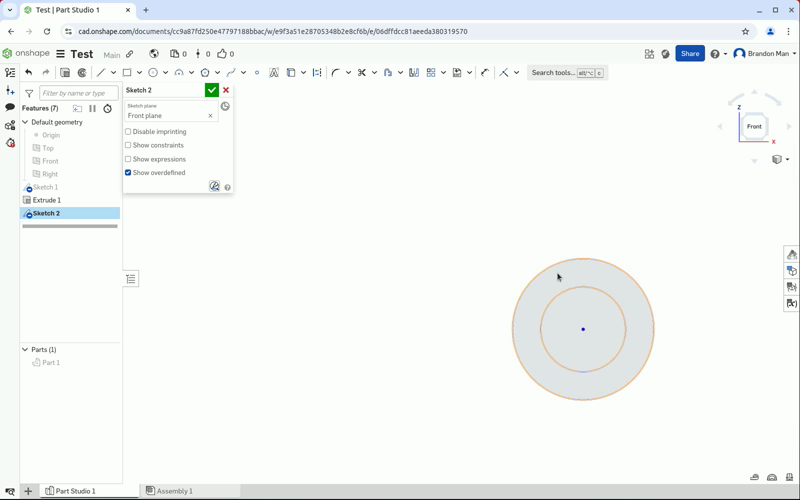
scroll(6)
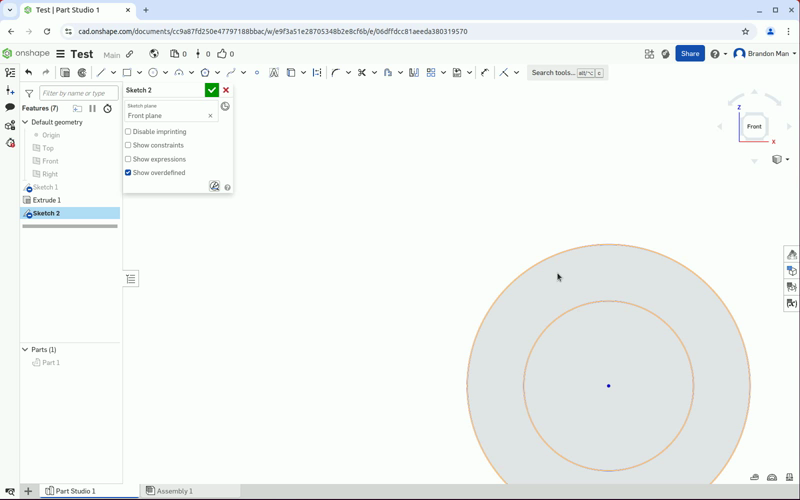
click(557, 272)
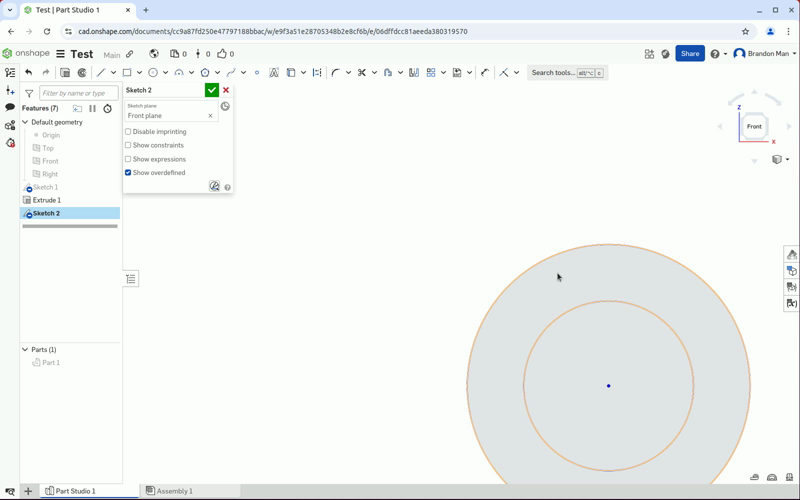
scroll(-6)
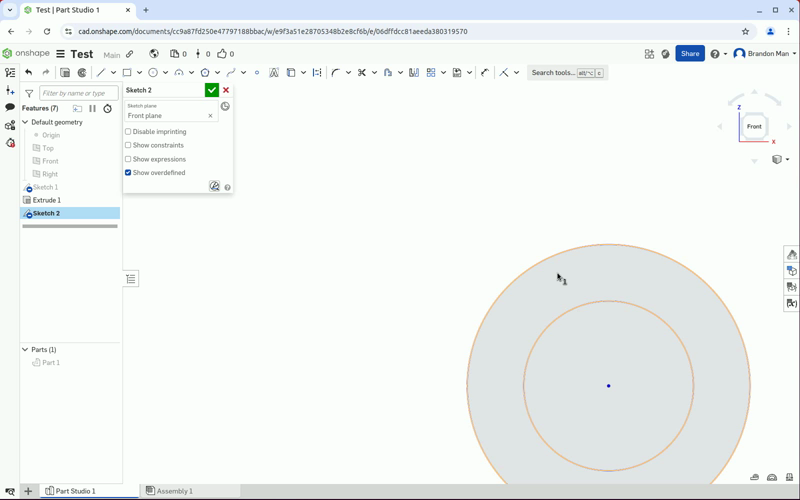
scroll(-6)
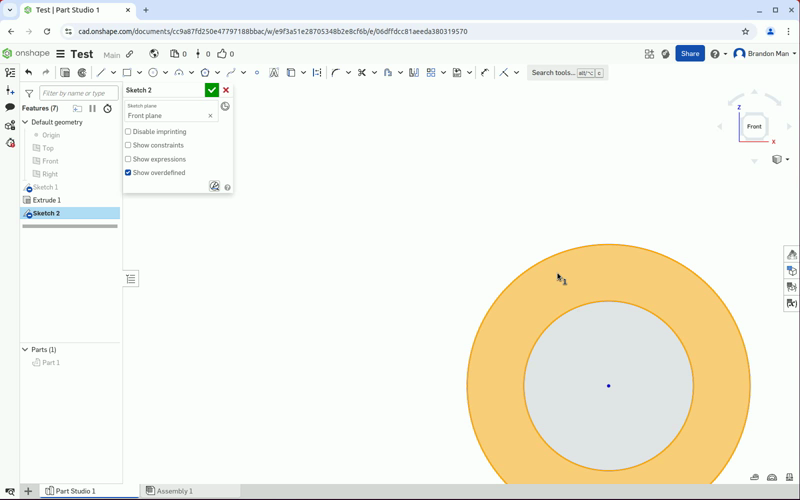
scroll(-6)
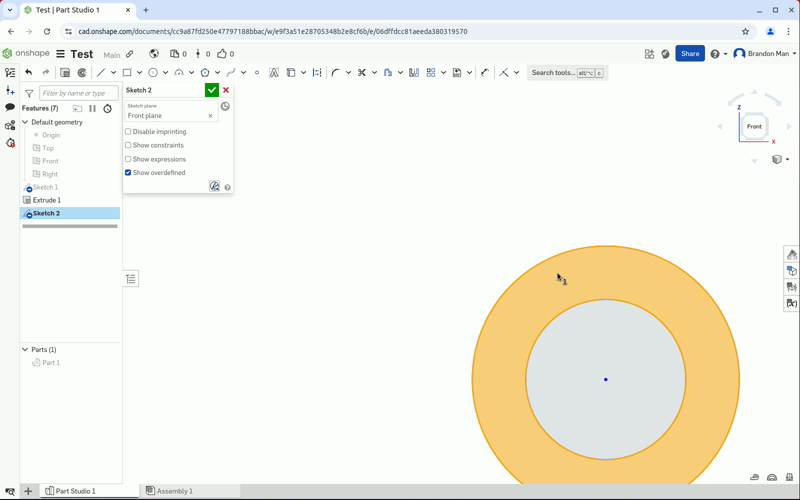
scroll(-6)
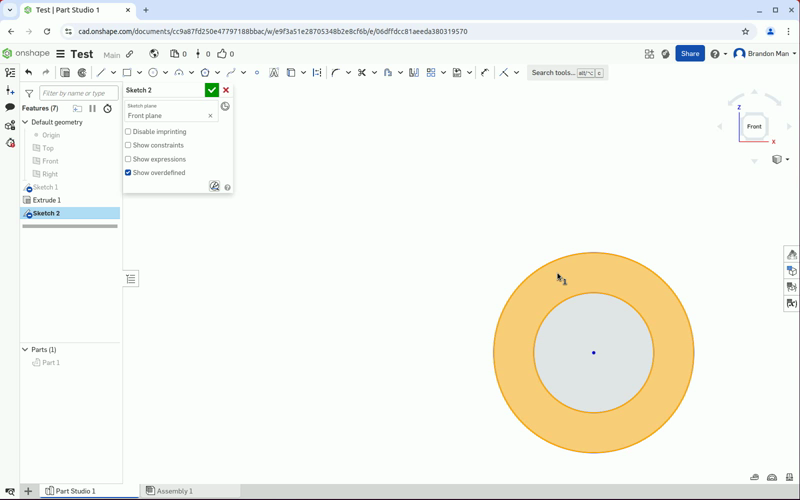
scroll(-6)
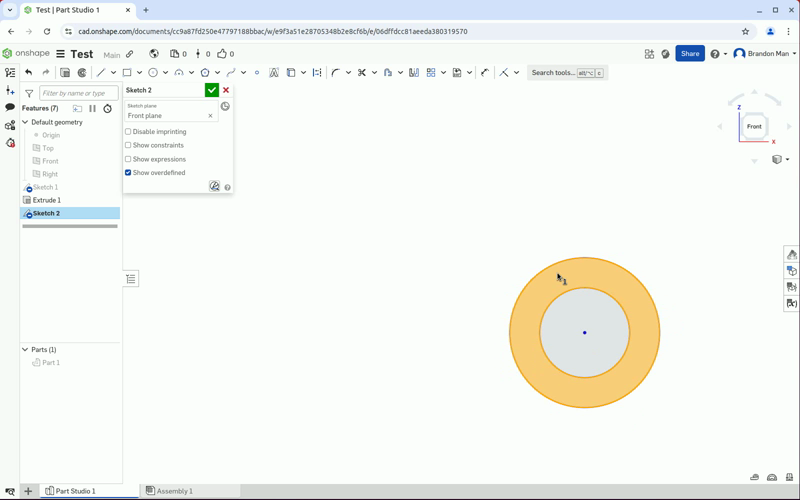
scroll(-6)
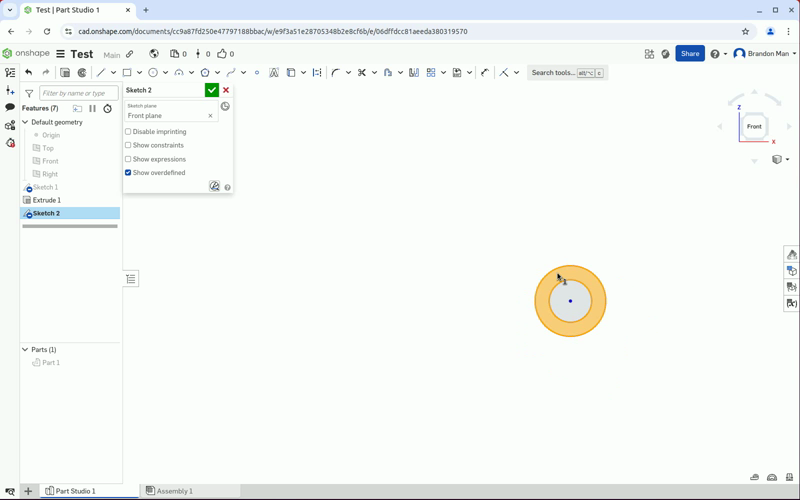
scroll(-6)
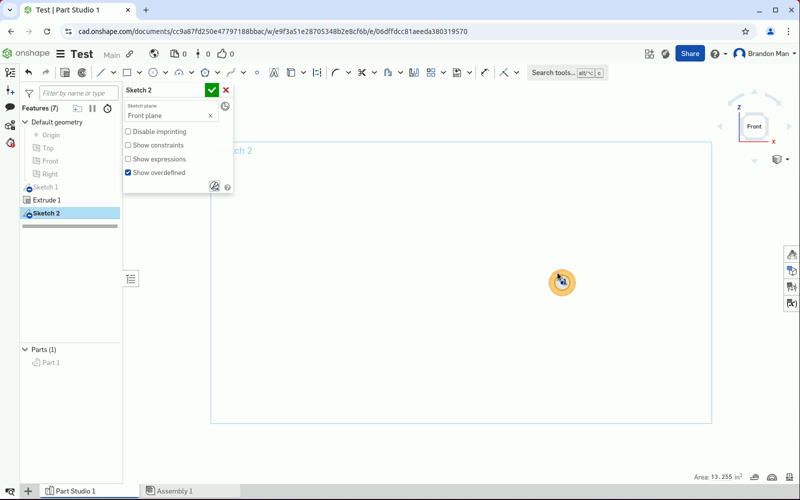
mouse_move(73, 352)
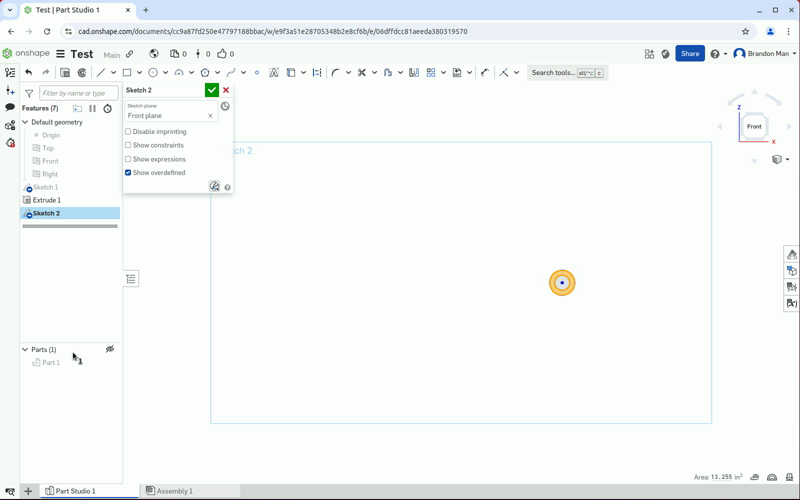
key(shift+y)
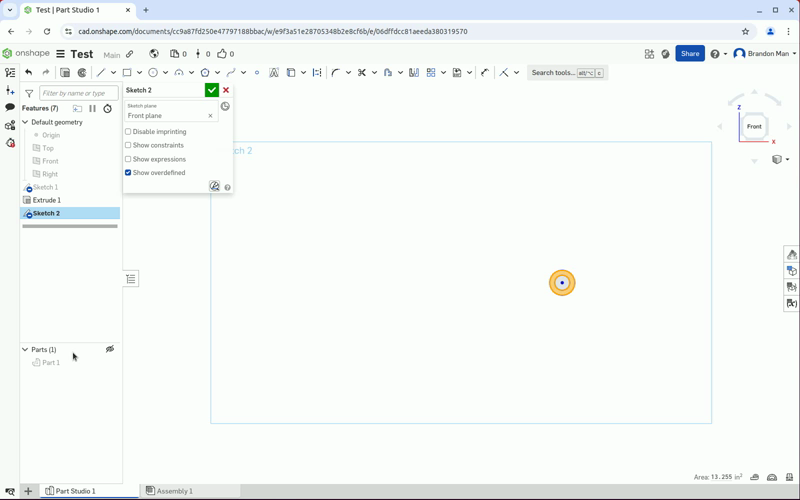
key(shift+e)
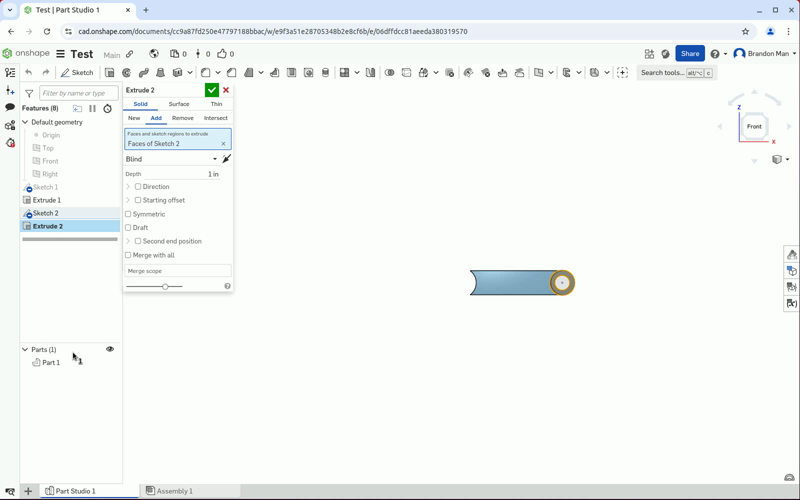
mouse_move(143, 106)
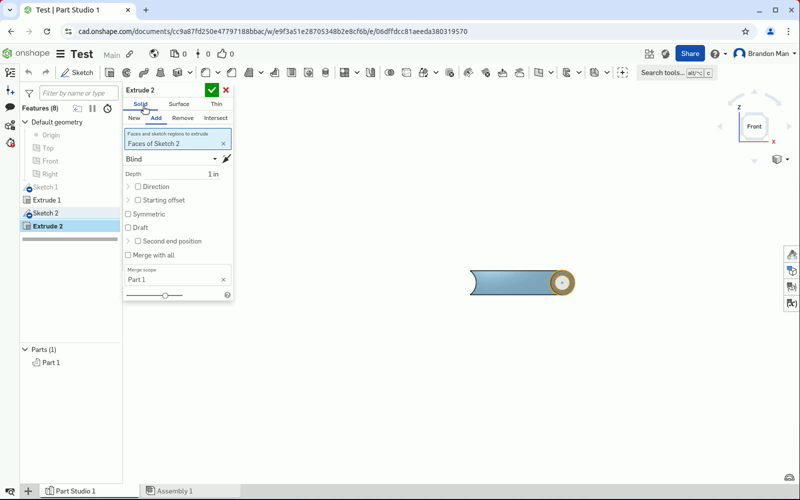
click(143, 106)
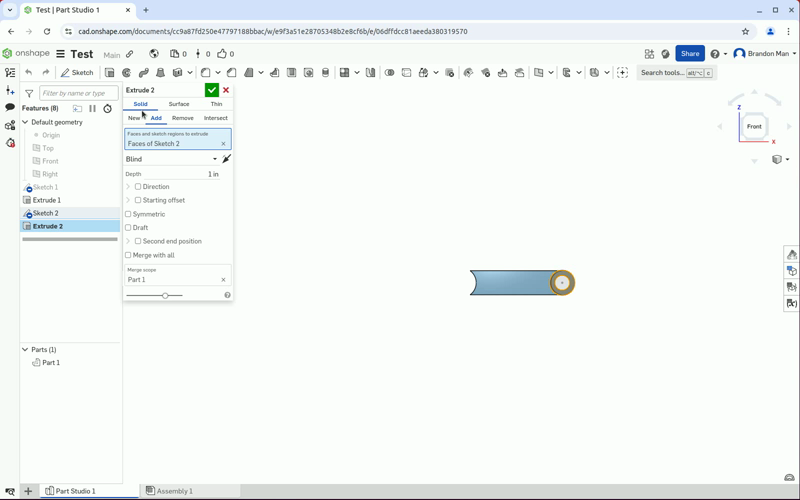
mouse_move(137, 120)
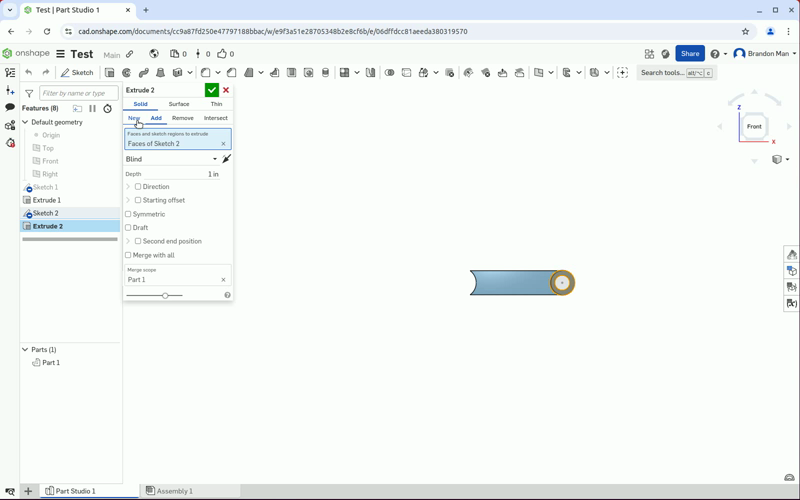
click(137, 120)
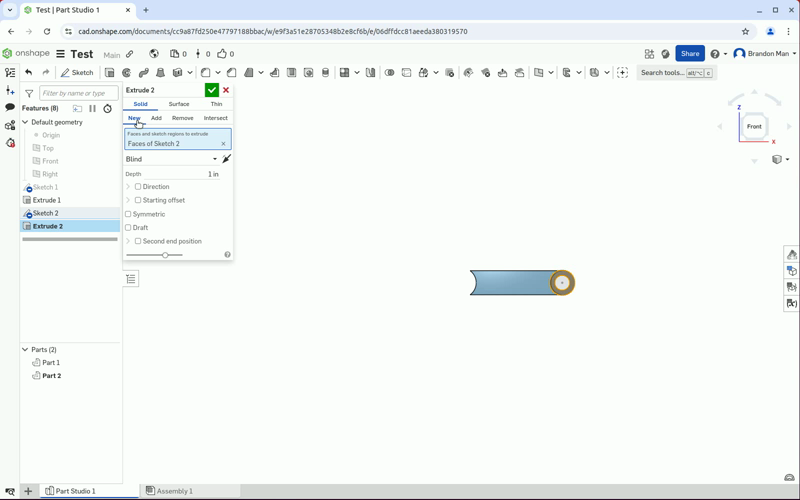
key(tab, 4)
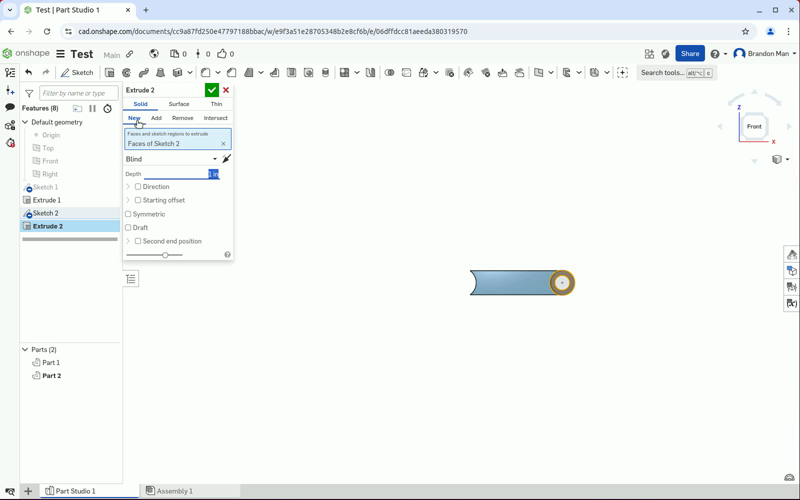
text(4.333)
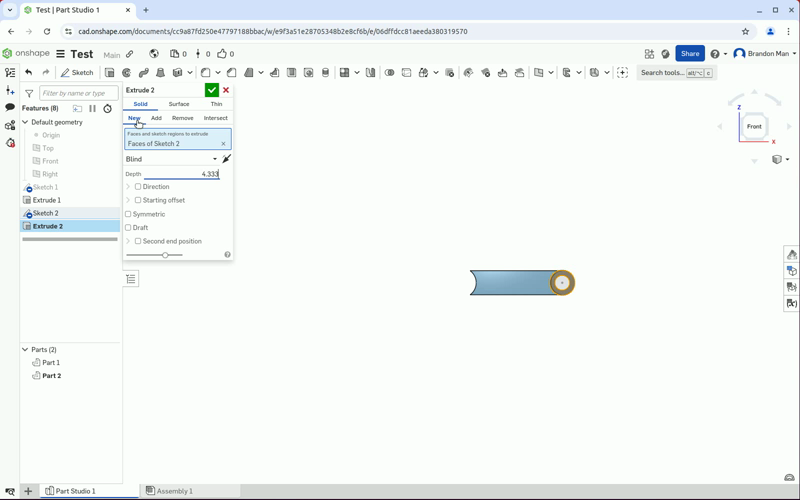
key(enter)
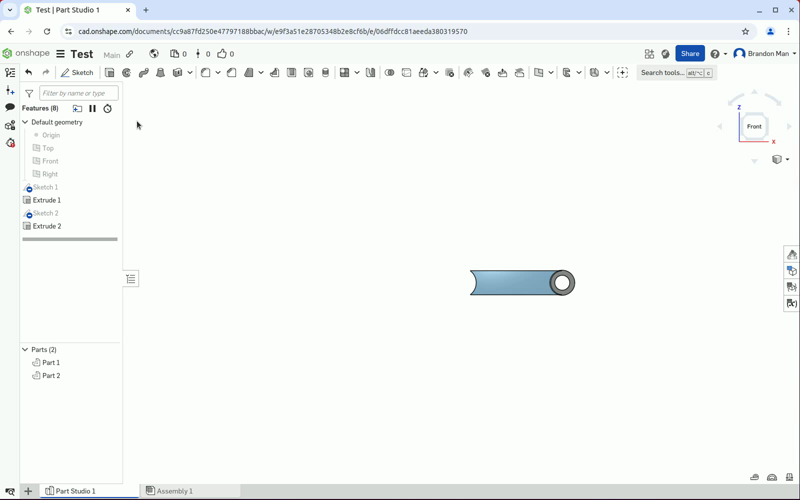
key(shift+h)
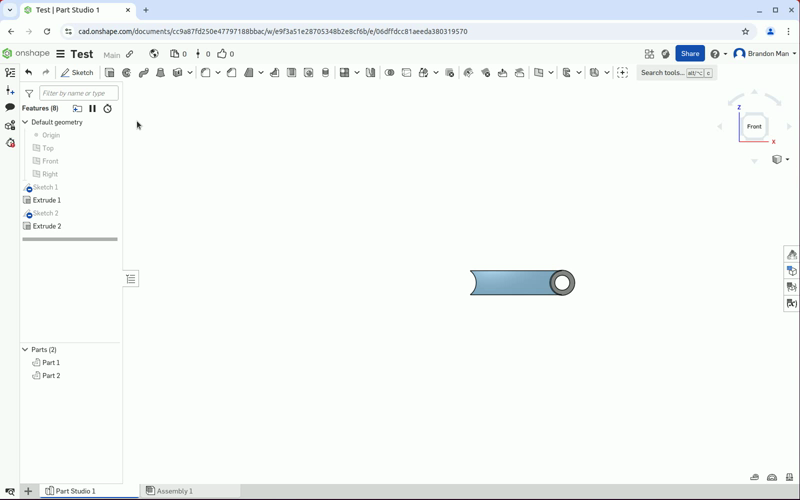
key(shift+h)
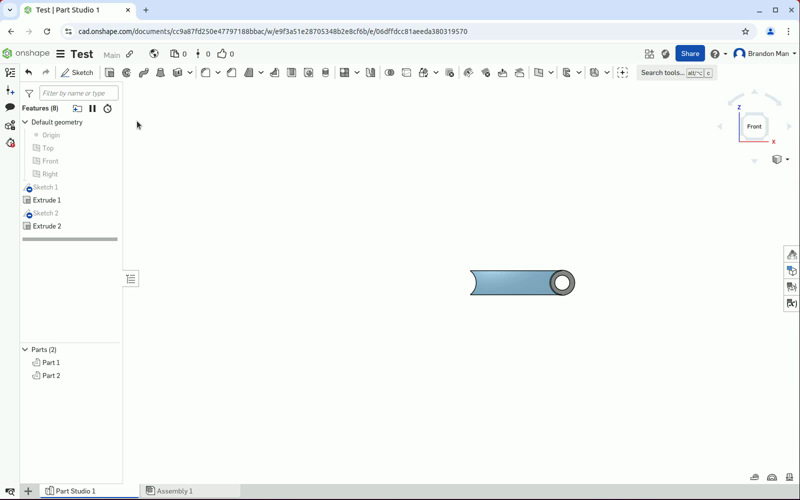
mouse_move(73, 189)
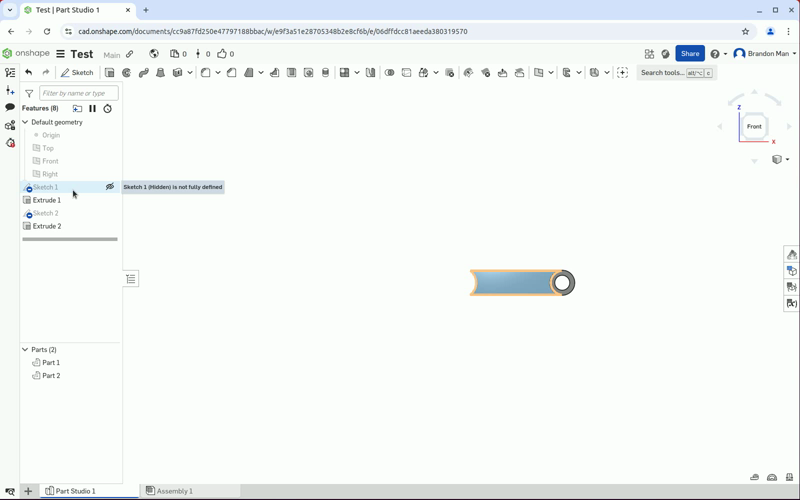
click(73, 189)
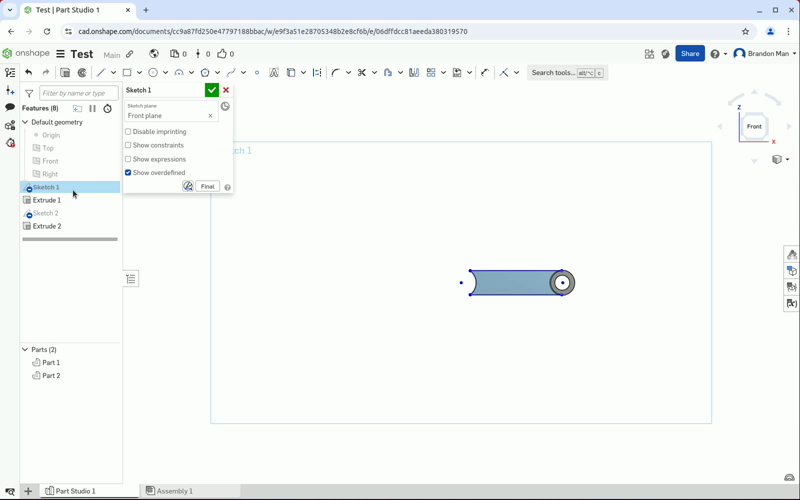
mouse_move(229, 92)
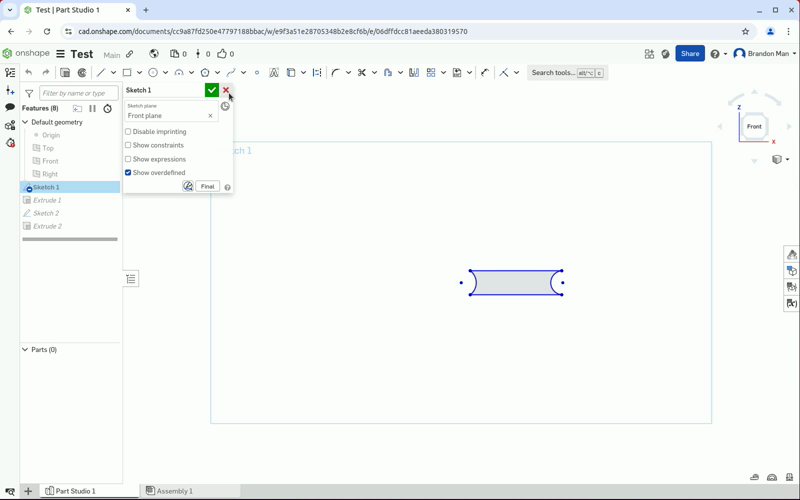
click(229, 92)
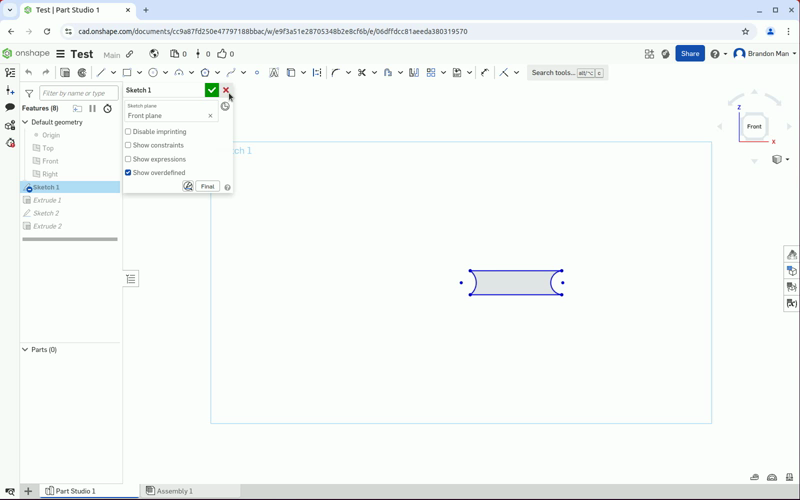
key(shift+s)
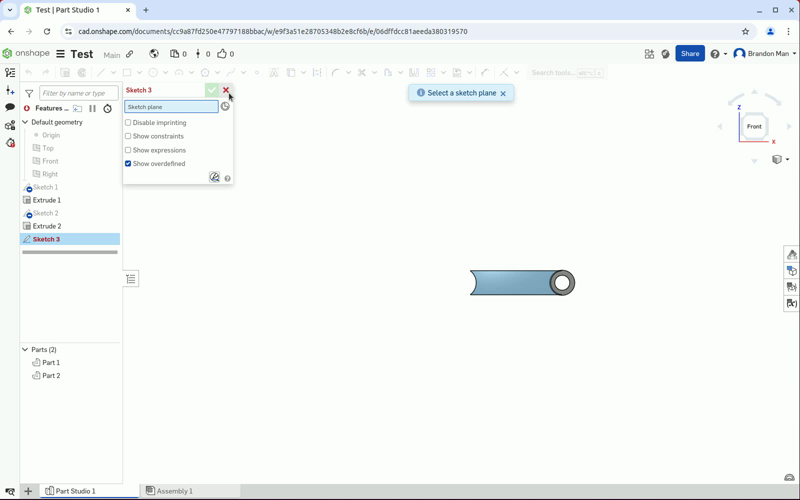
mouse_move(73, 163)
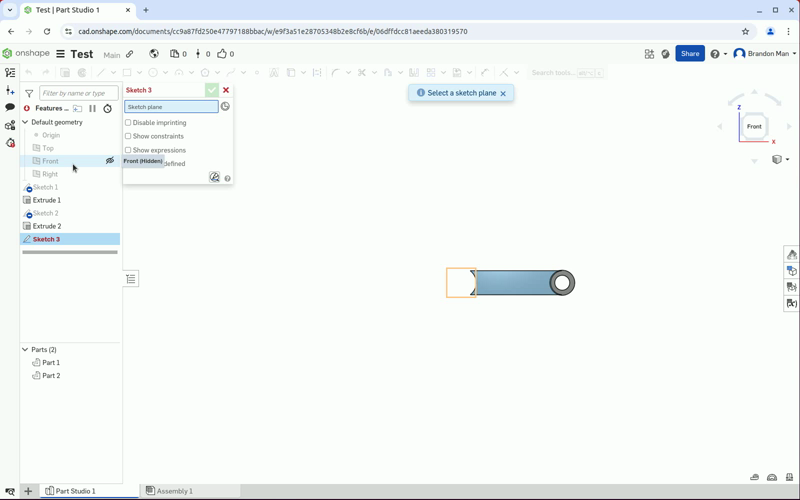
click(73, 163)
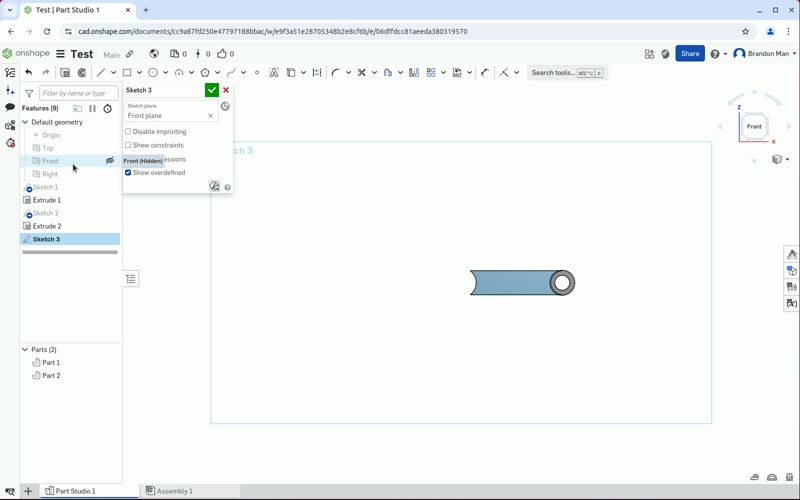
mouse_move(73, 352)
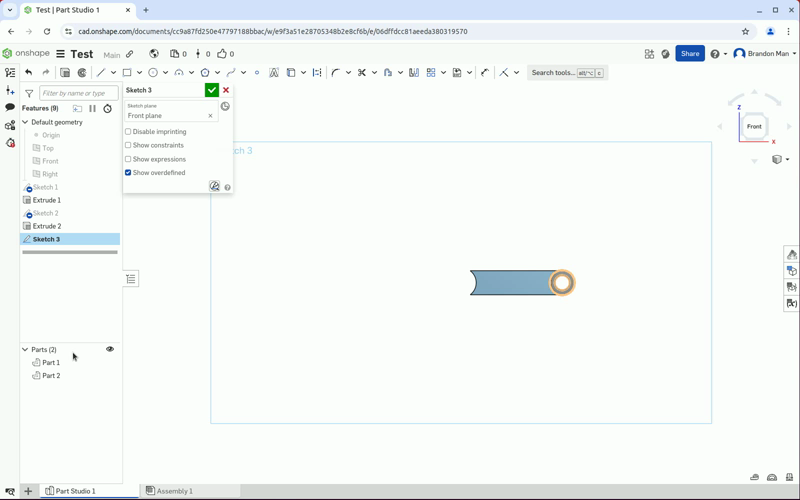
key(y)
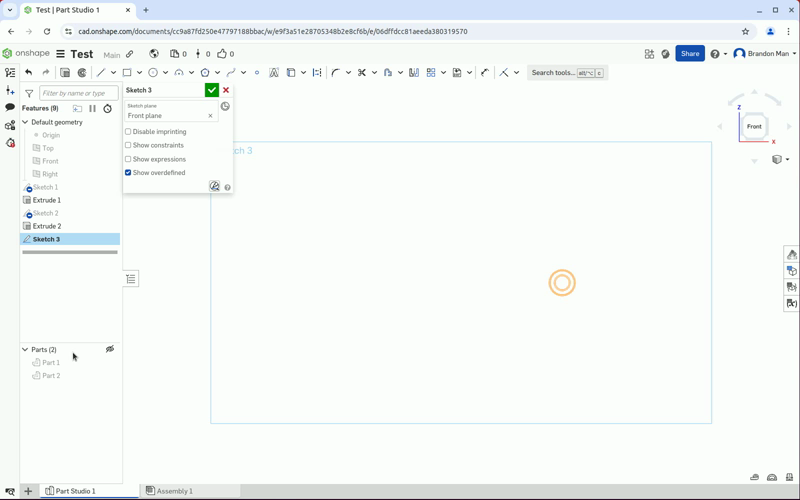
key(c)
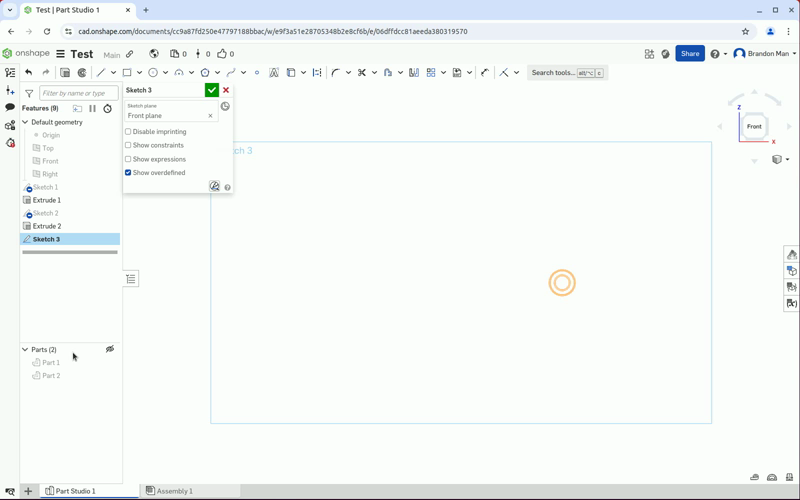
key_down(shift)
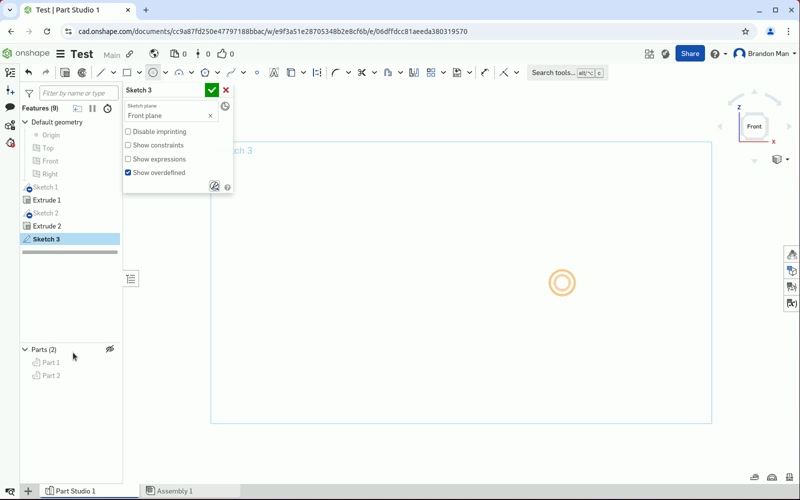
mouse_move(460, 282)
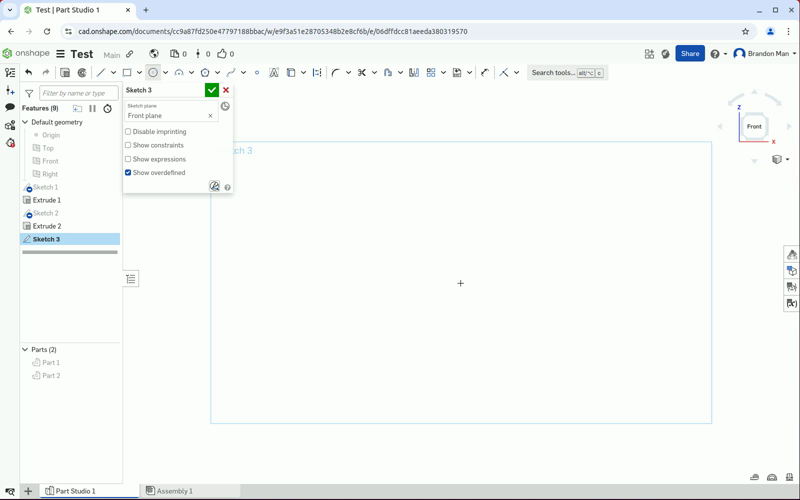
click(460, 282)
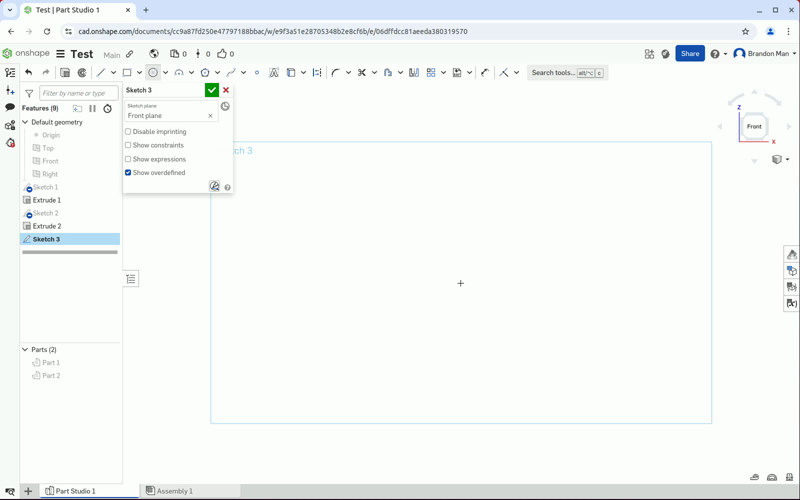
key_up(shift)
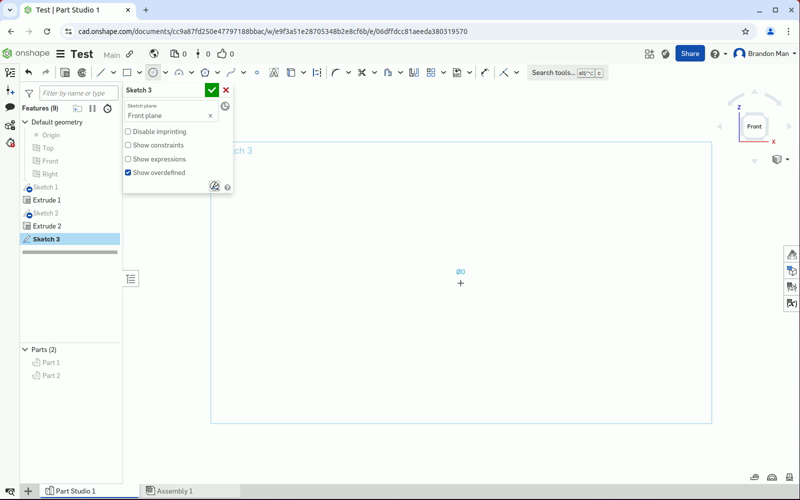
mouse_move(476, 282)
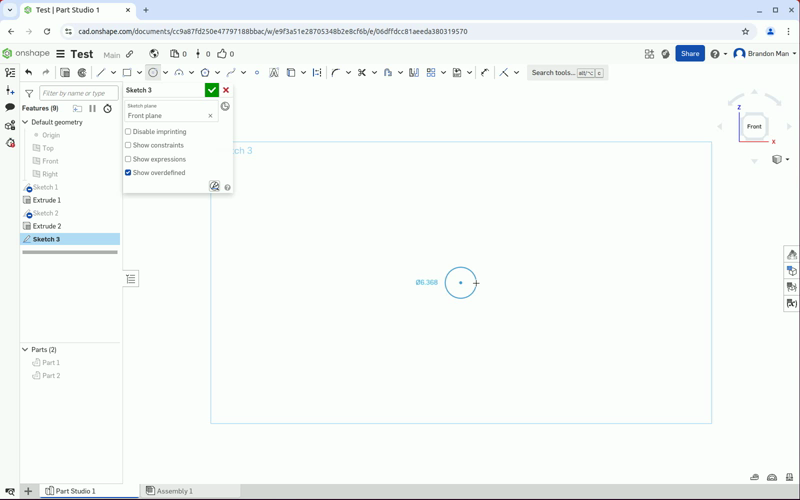
click(476, 282)
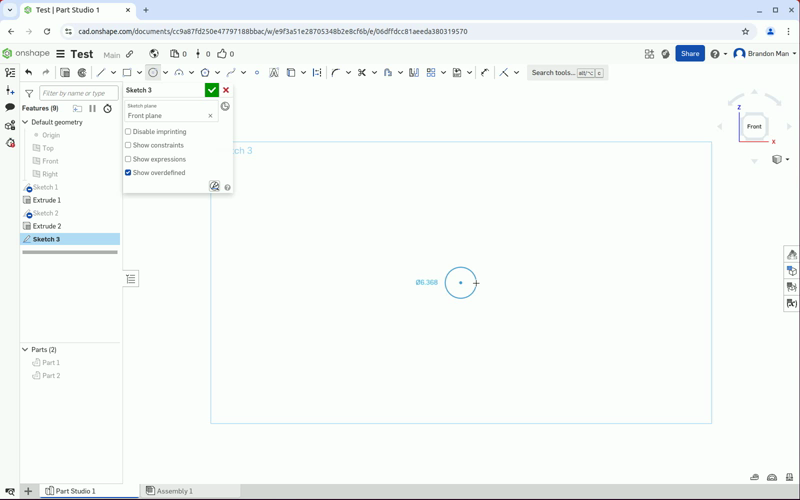
key(esc)
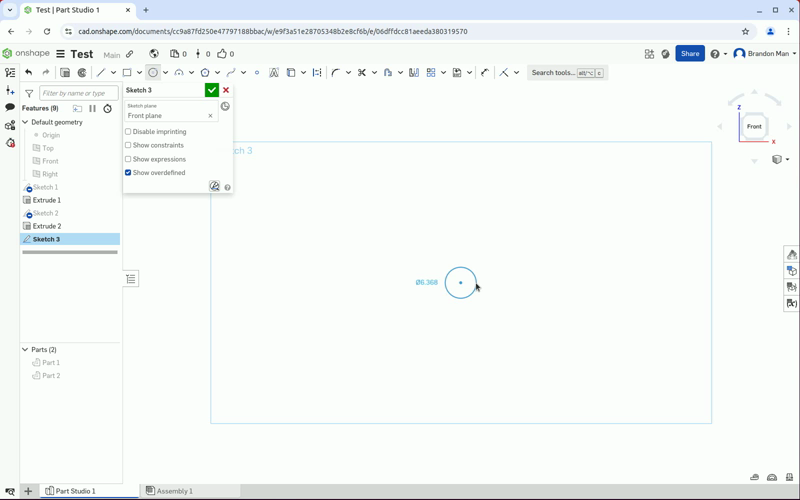
key(c)
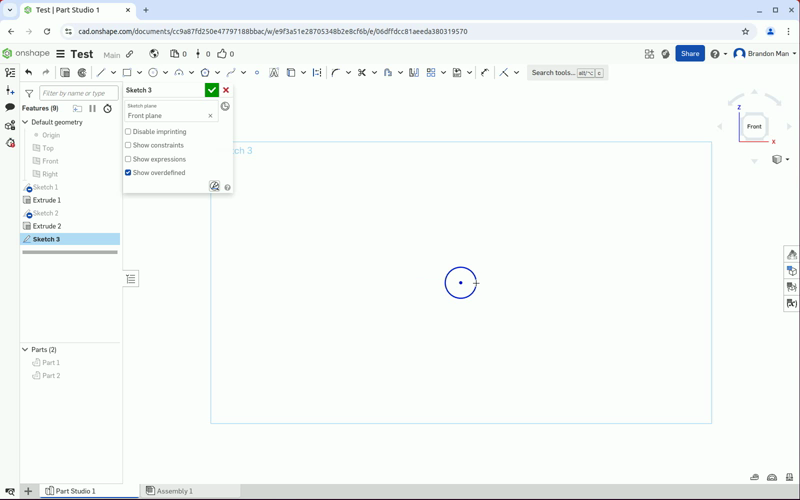
key_down(shift)
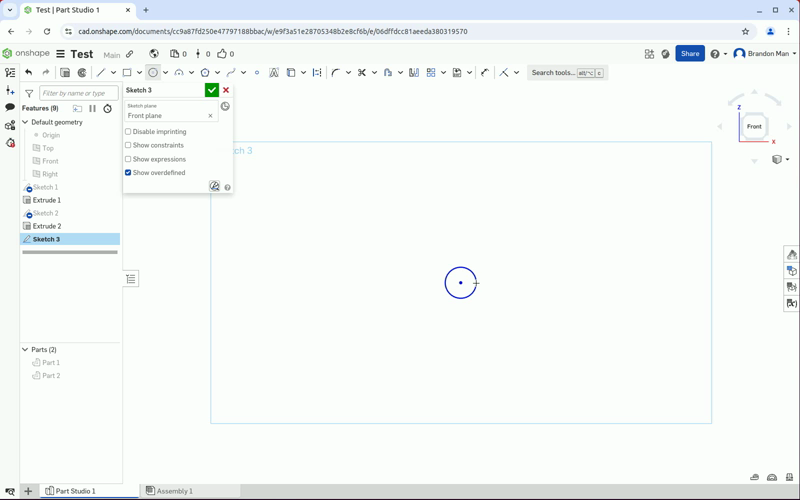
mouse_move(460, 282)
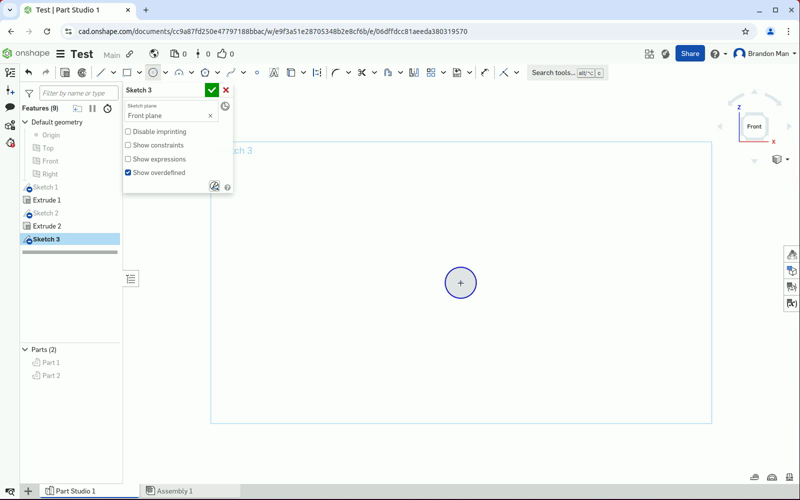
click(460, 282)
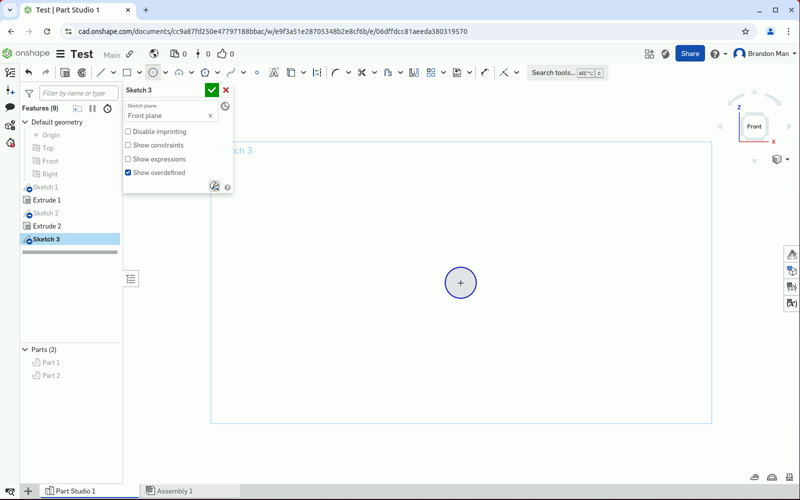
key_up(shift)
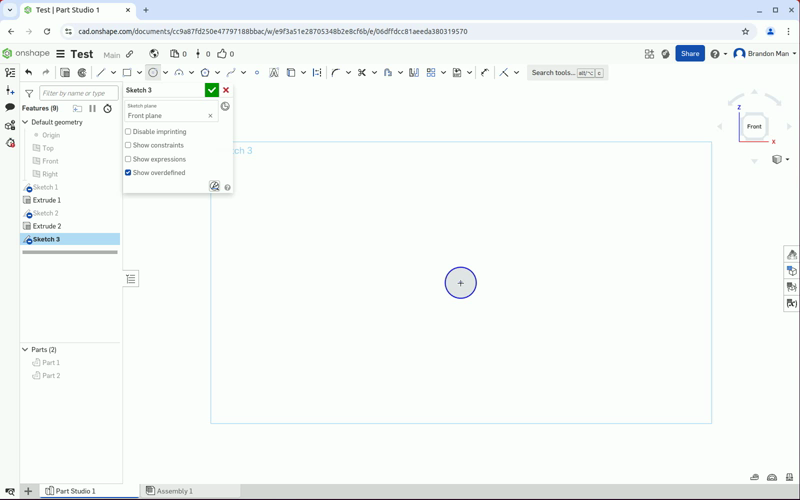
mouse_move(467, 282)
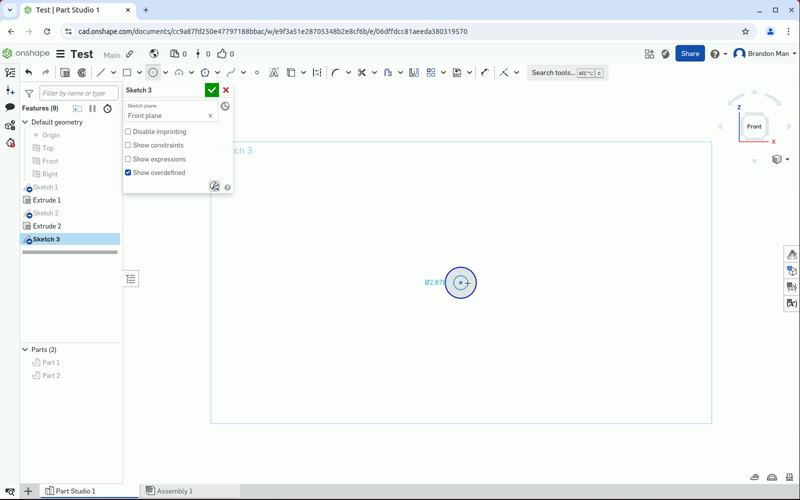
click(467, 282)
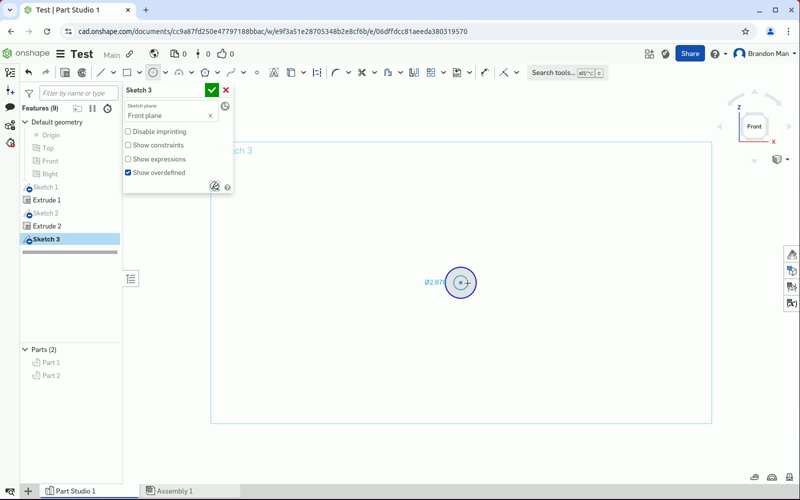
key(esc)
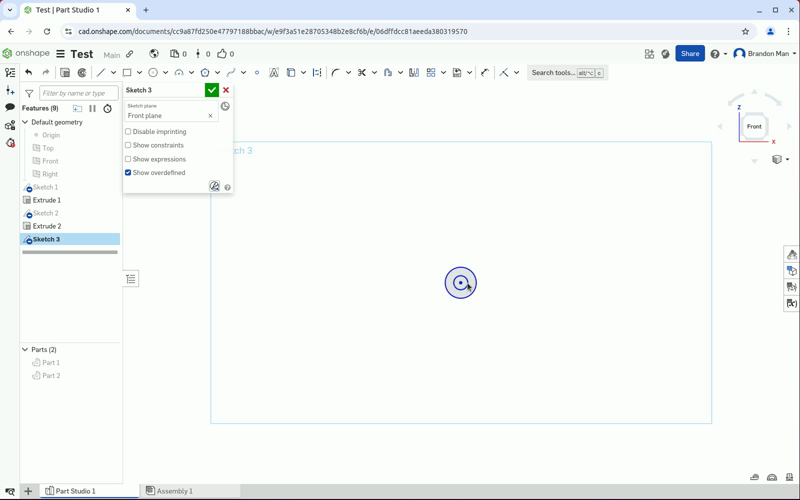
mouse_move(465, 276)
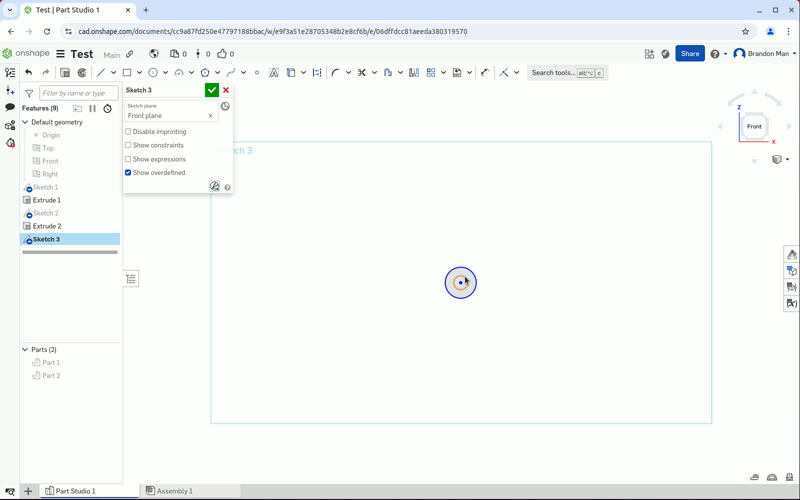
scroll(6)
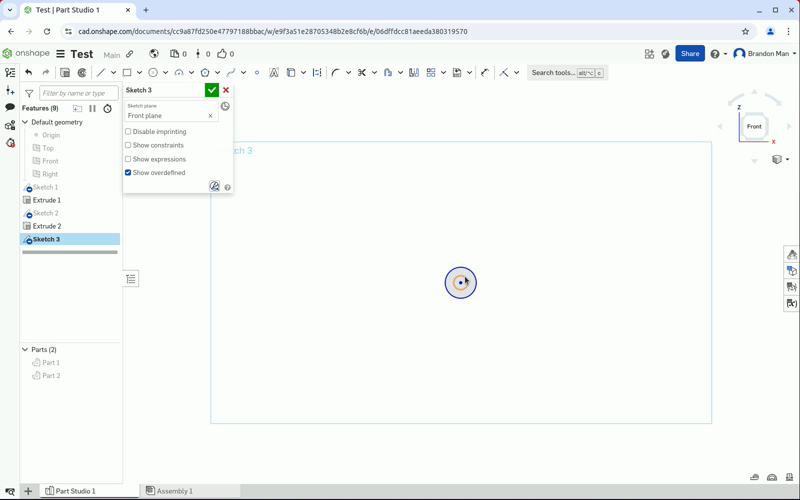
scroll(6)
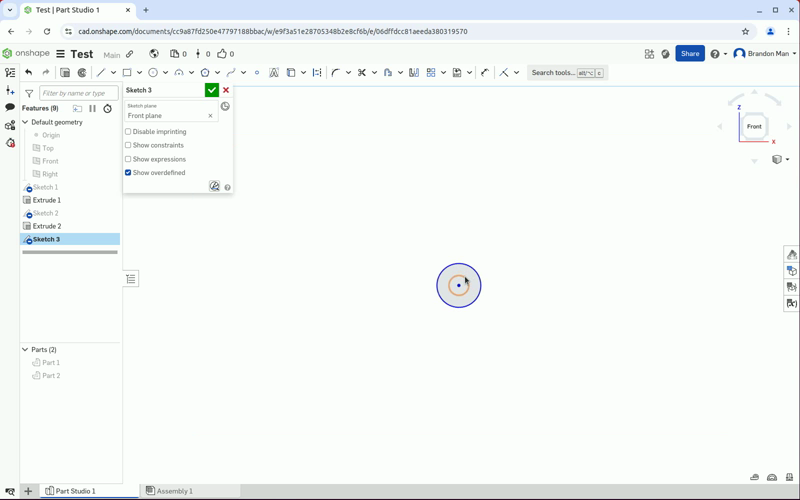
scroll(6)
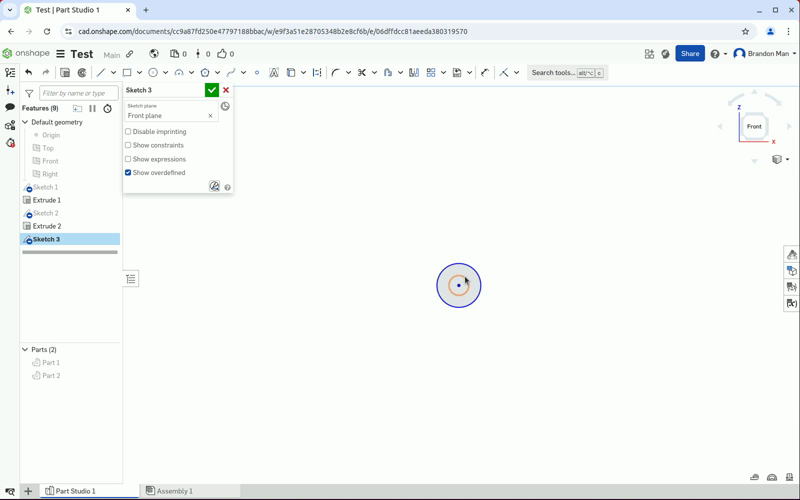
scroll(6)
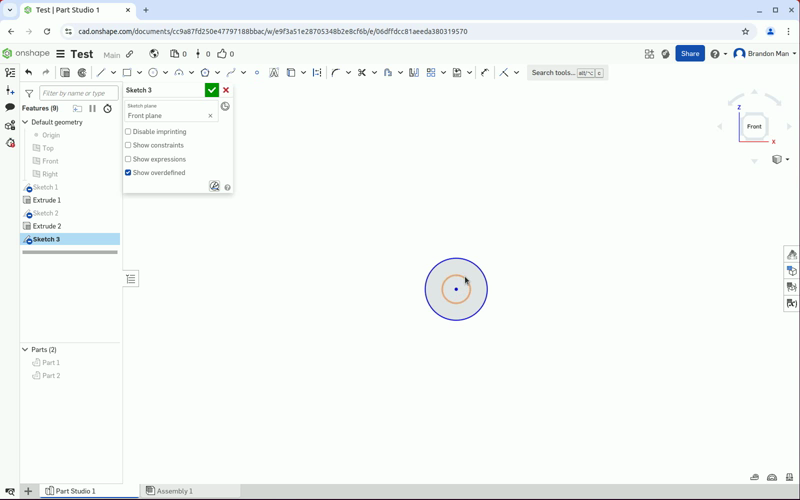
scroll(6)
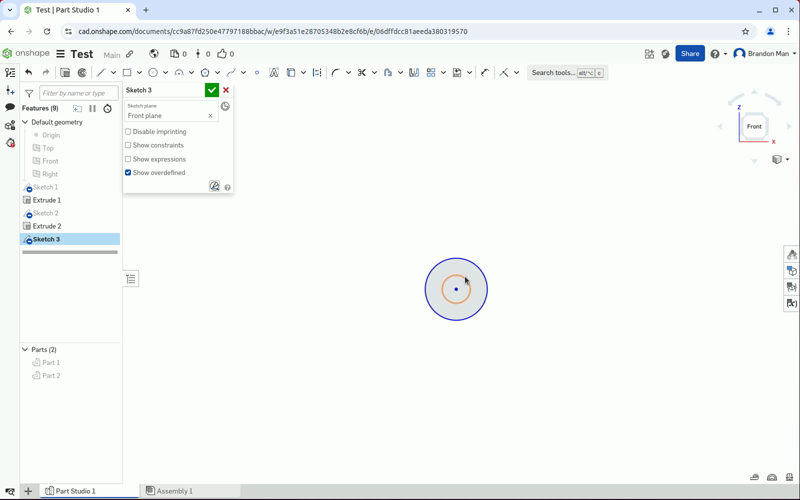
scroll(6)
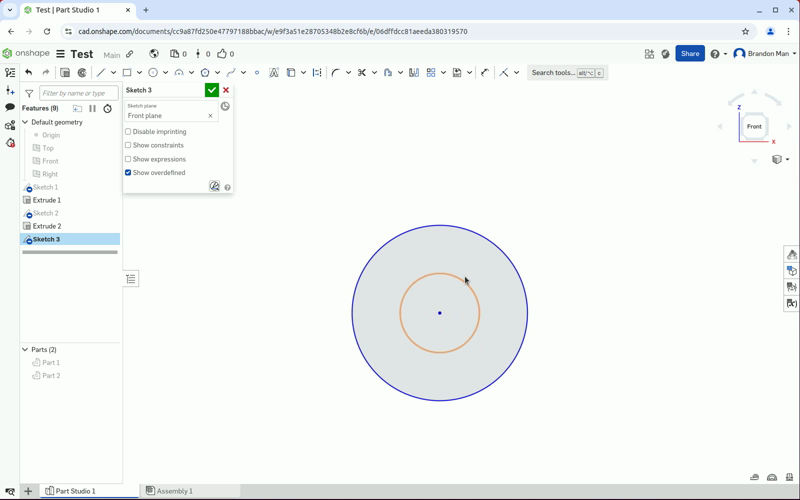
scroll(6)
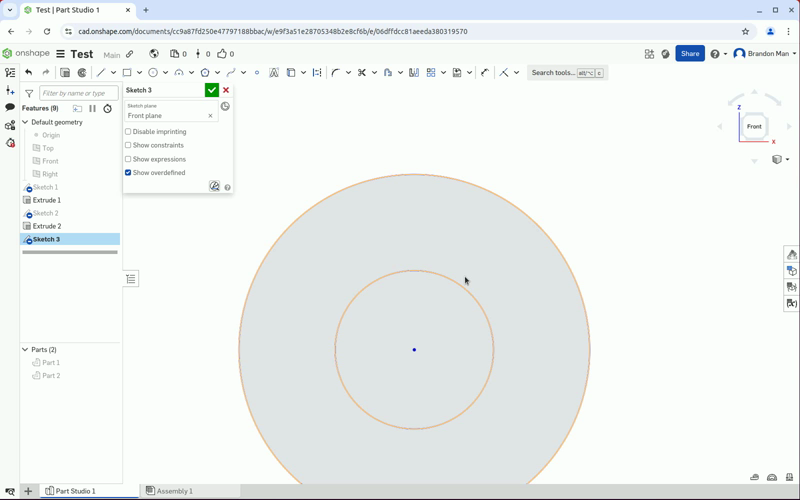
click(465, 276)
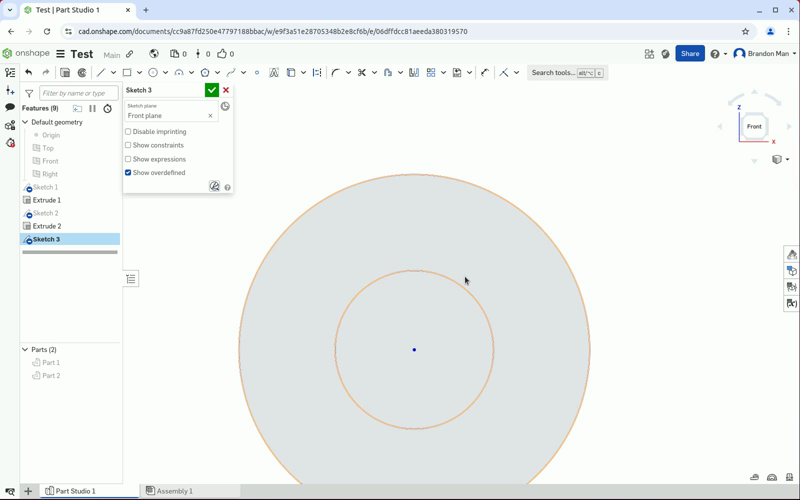
scroll(-6)
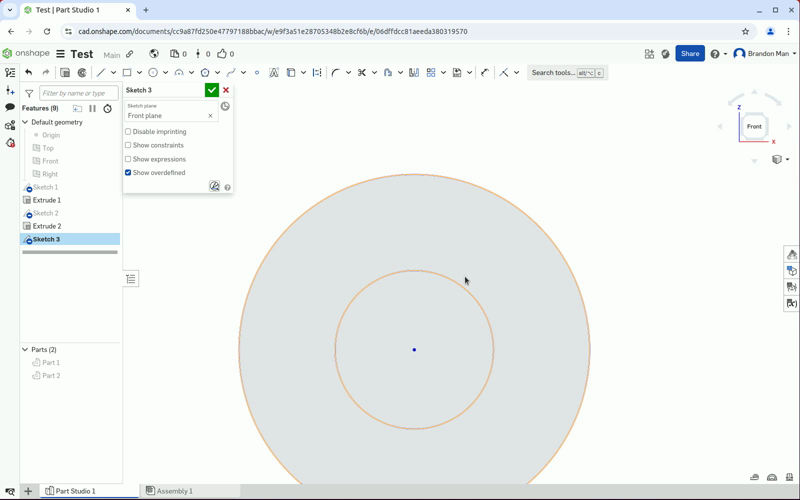
scroll(-6)
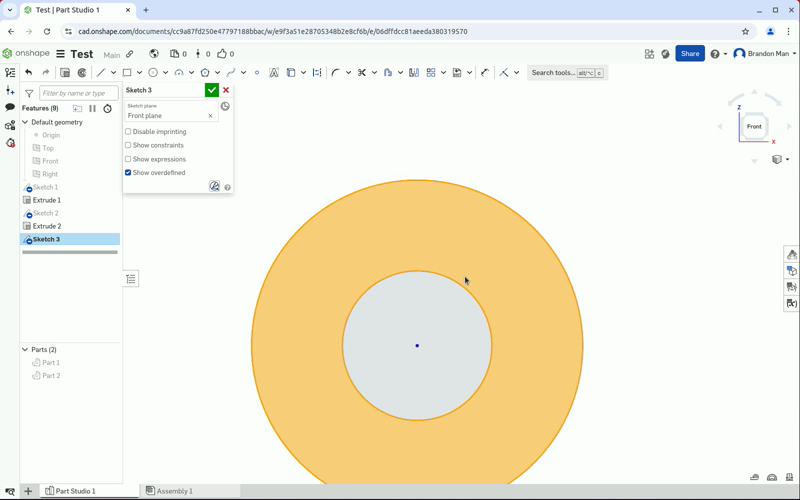
scroll(-6)
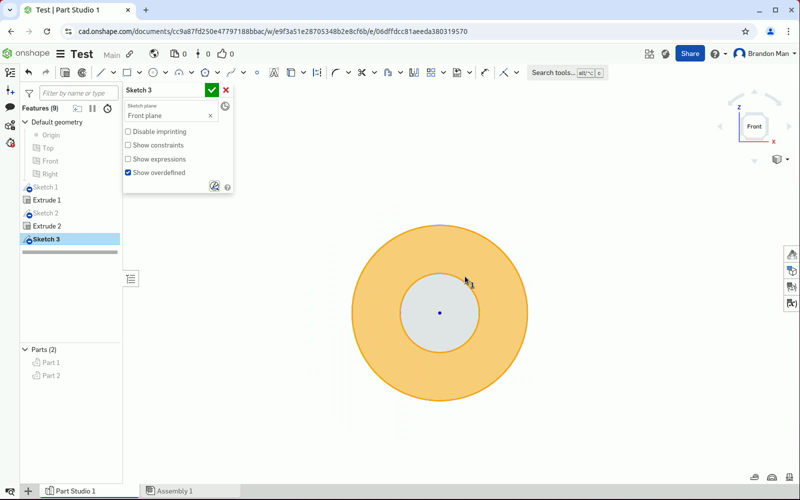
scroll(-6)
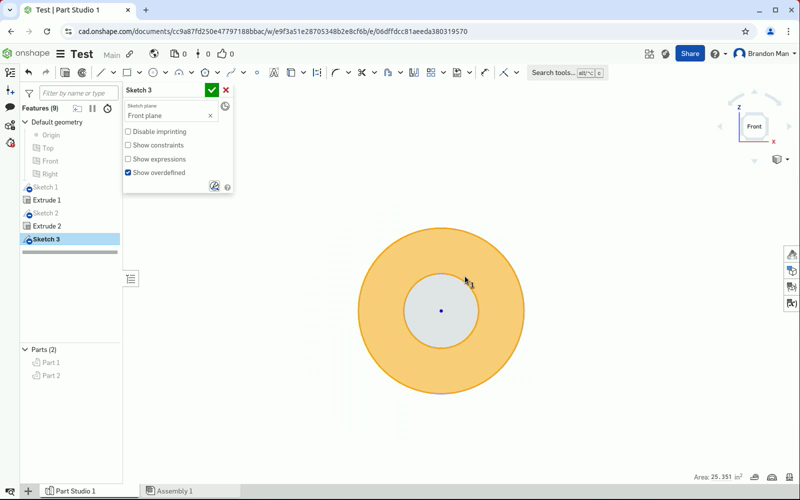
scroll(-6)
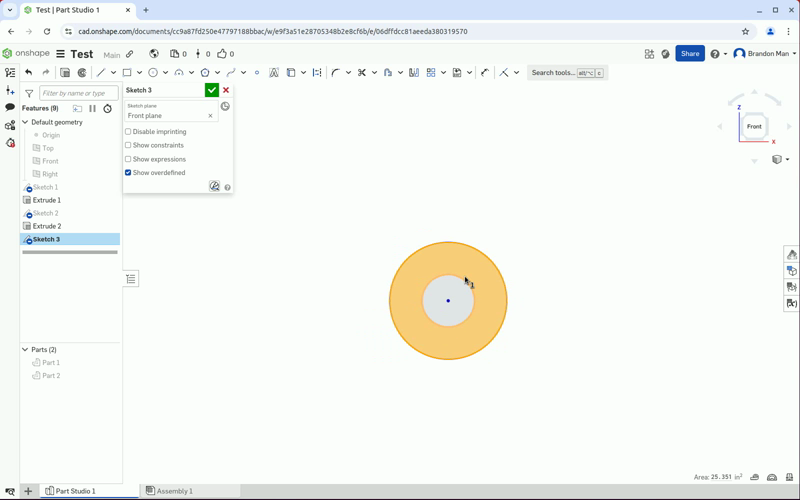
scroll(-6)
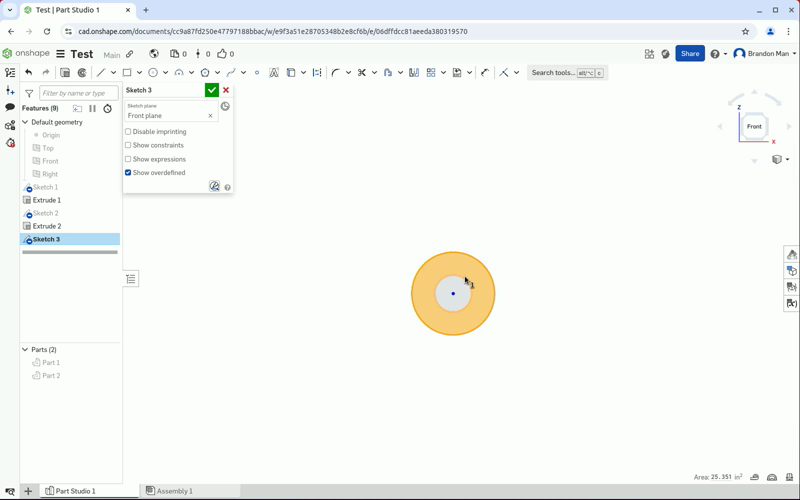
scroll(-6)
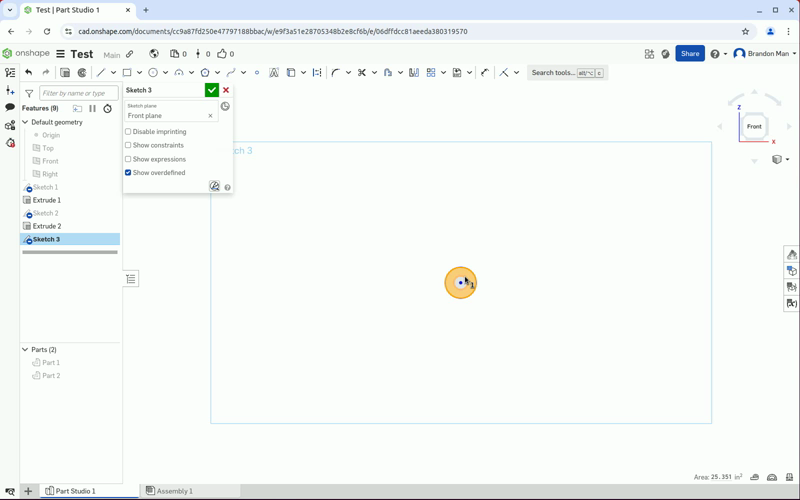
mouse_move(73, 352)
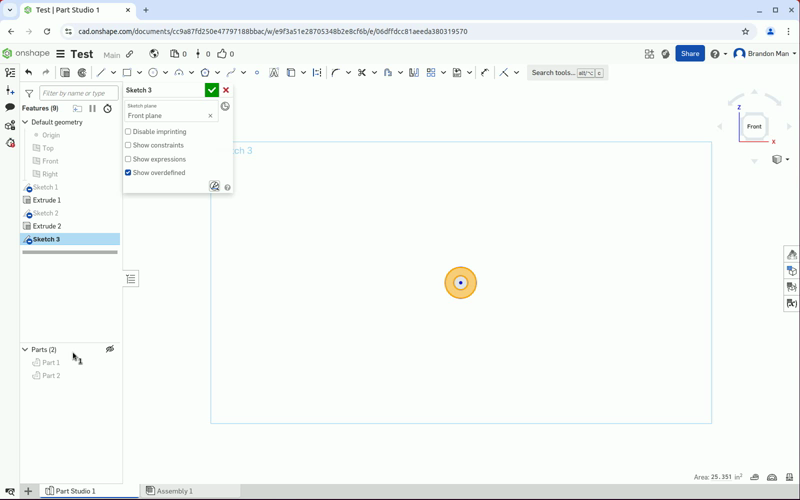
key(shift+y)
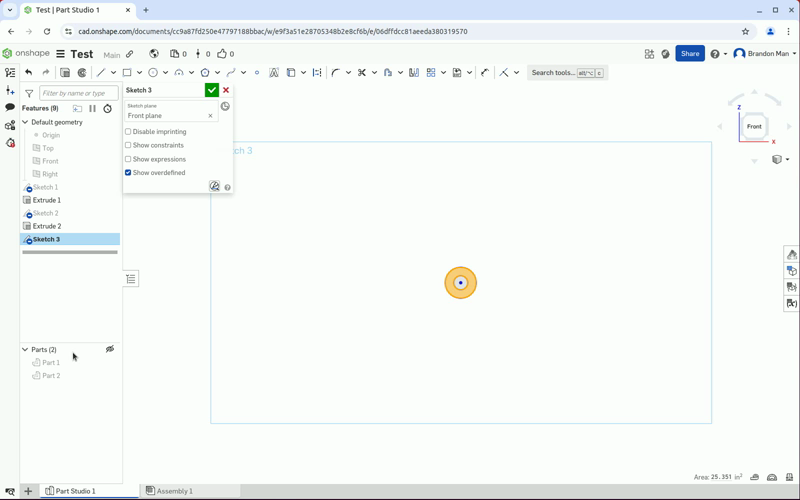
key(shift+e)
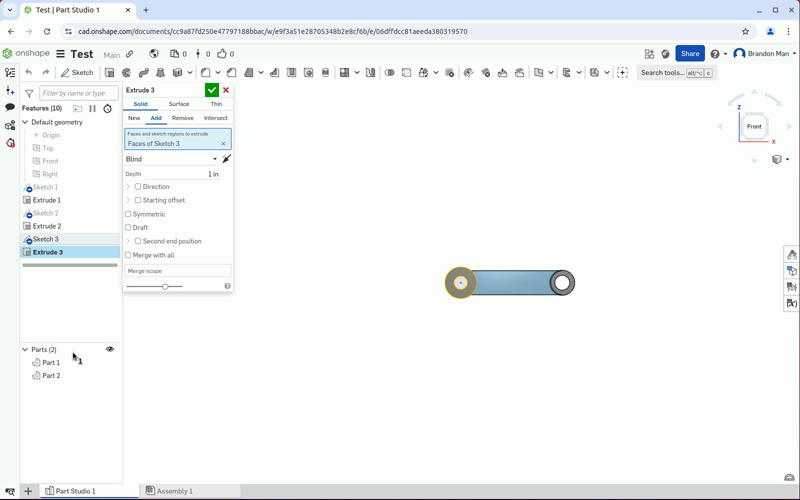
mouse_move(143, 106)
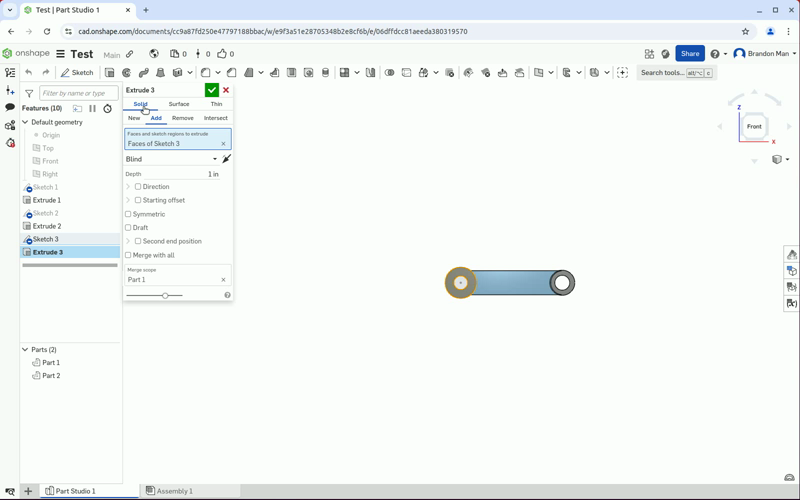
click(143, 106)
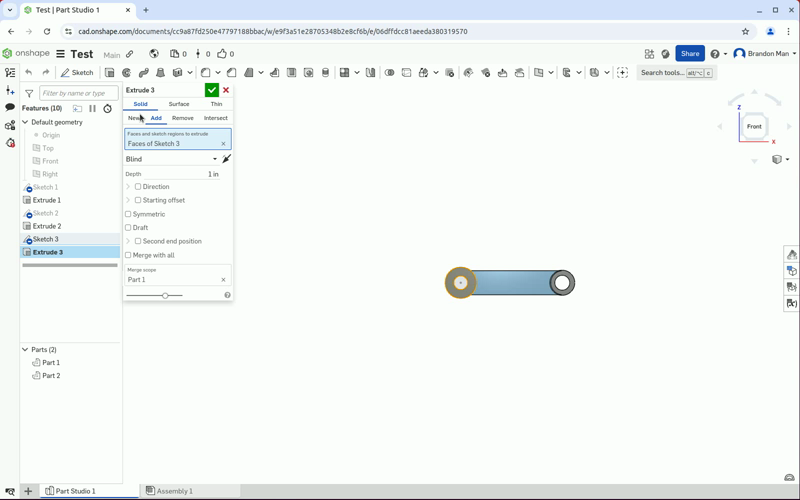
mouse_move(137, 120)
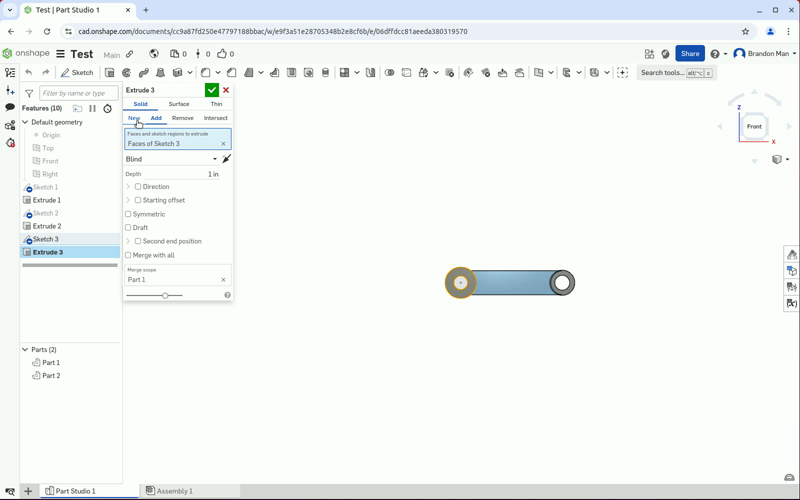
click(137, 120)
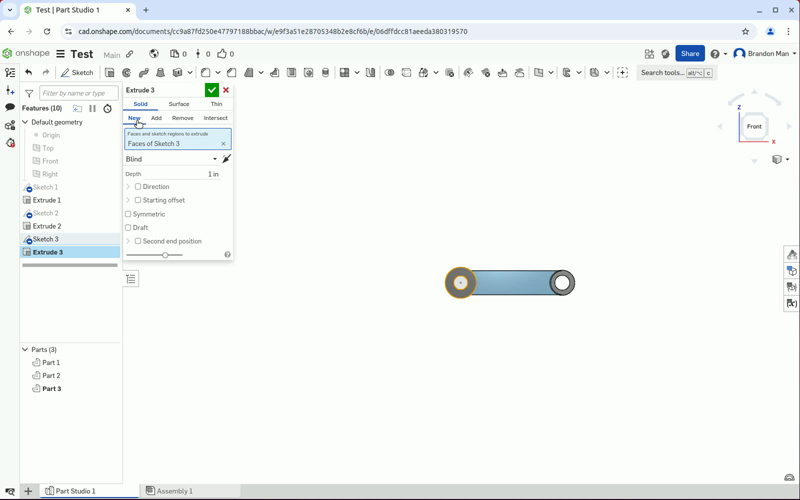
key(tab, 4)
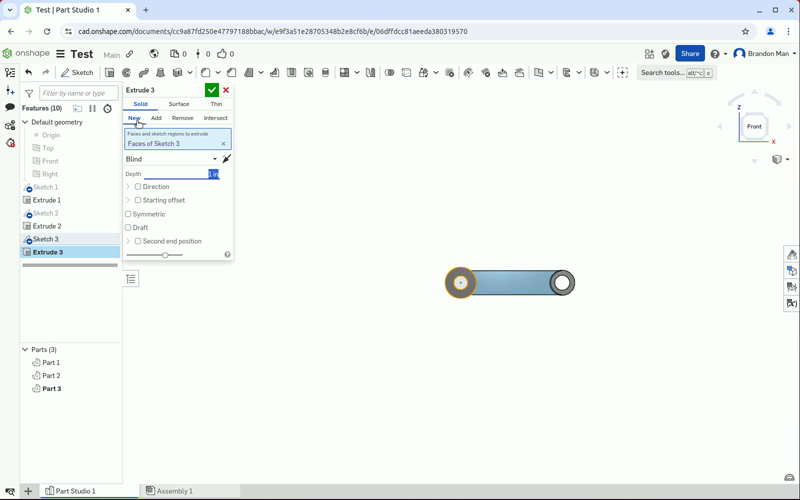
text(4.333)
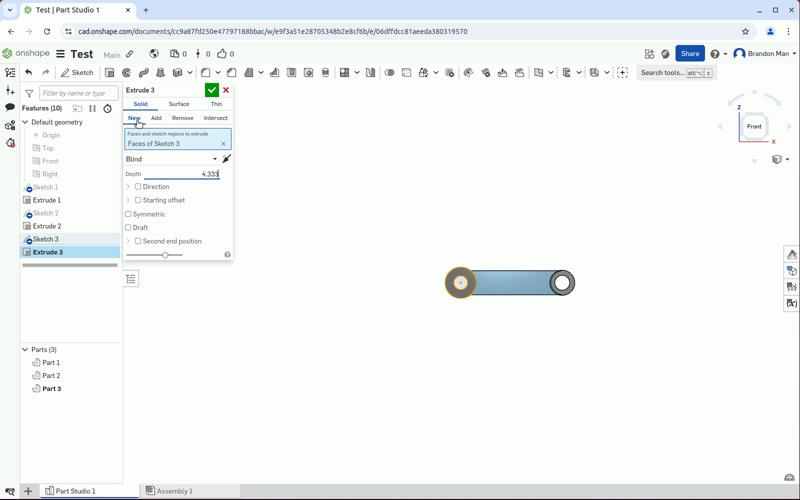
key(enter)
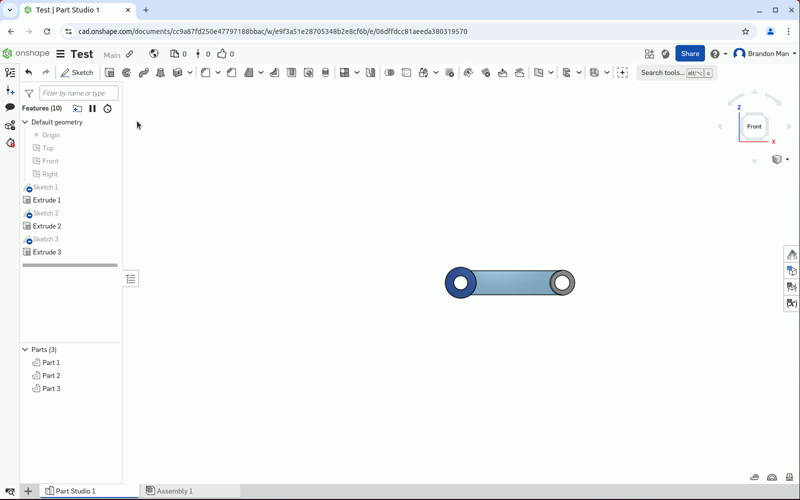
key(shift+h)
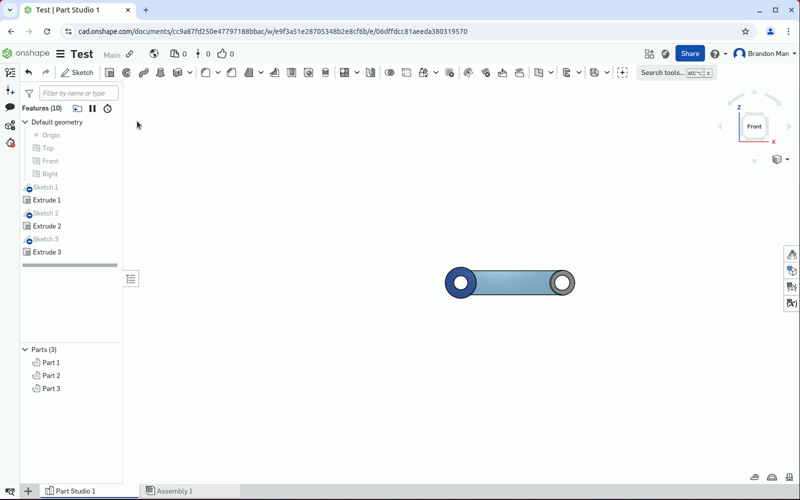
key(shift+h)
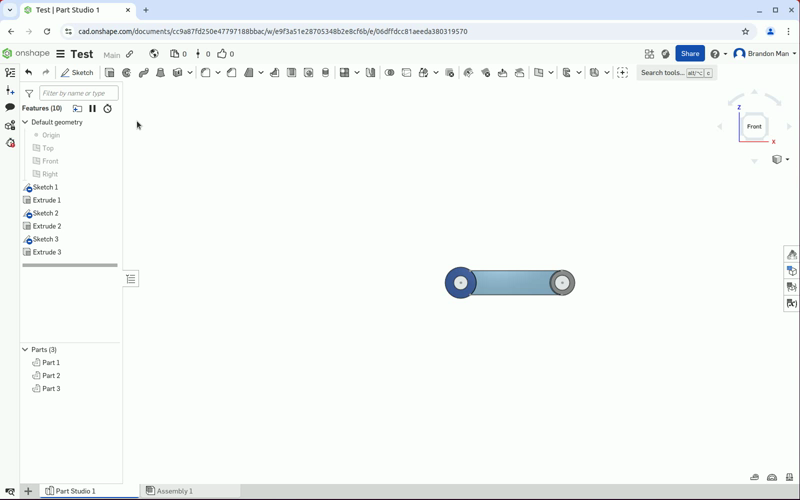
key(shift+7)
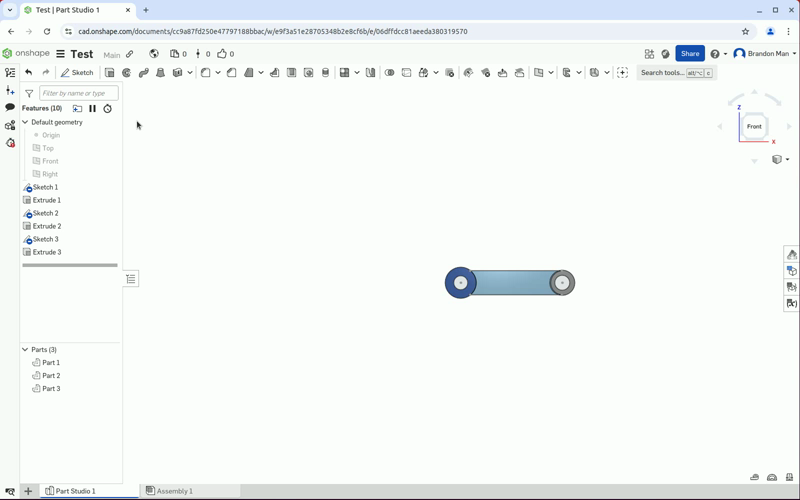
key(left, 2)
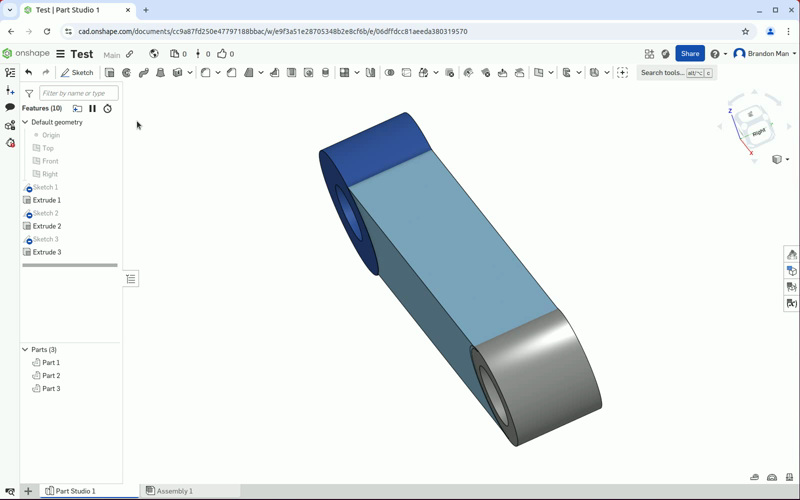
key(down, 2)
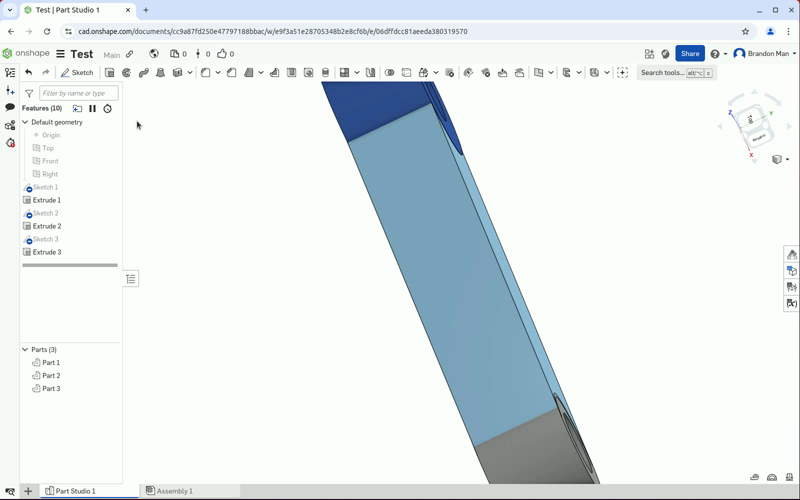
key(up, 2)
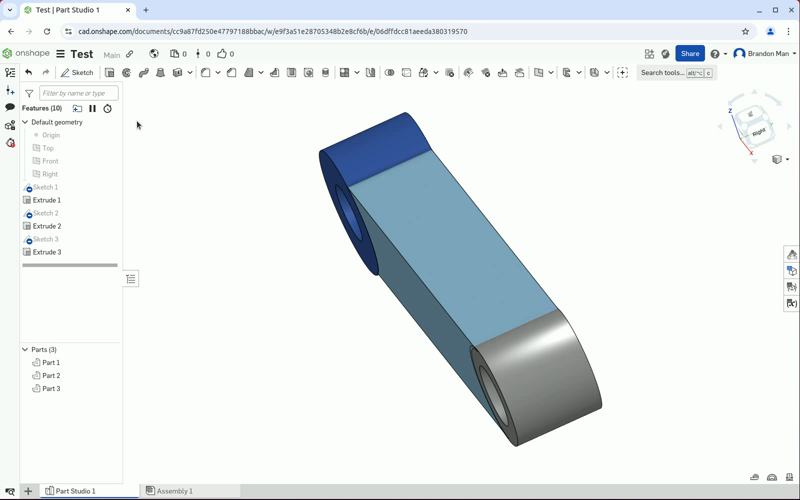
key(right, 2)
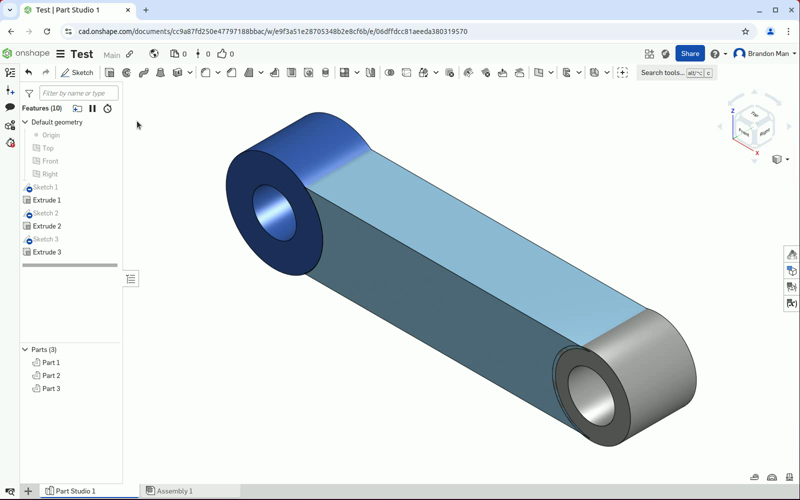
mouse_move(73, 189)
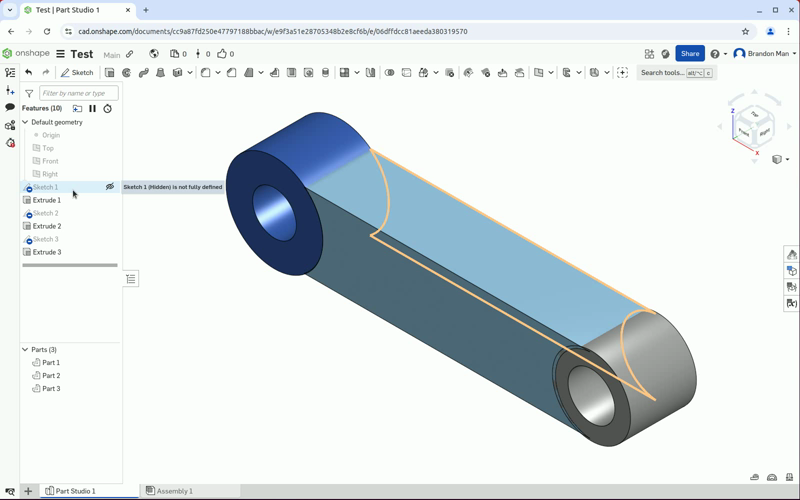
click(73, 189)